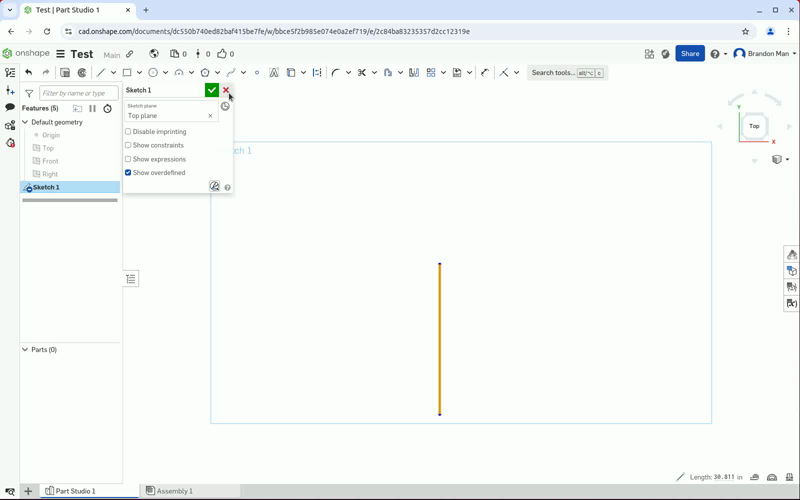
key(shift+h)
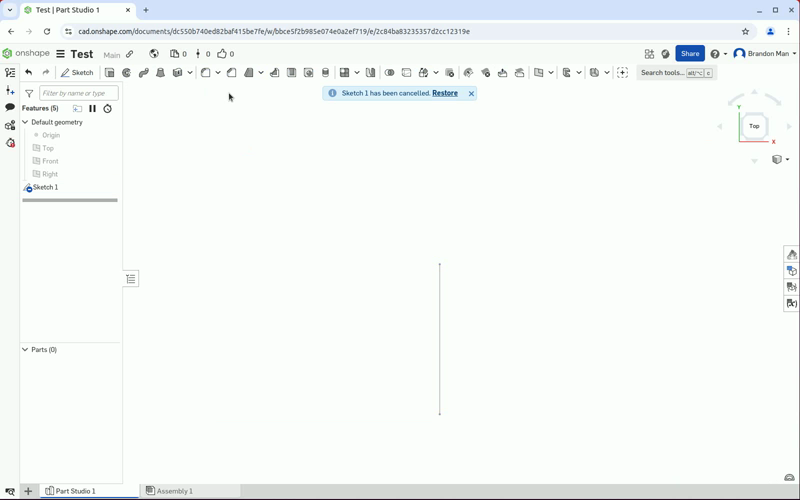
key(shift+s)
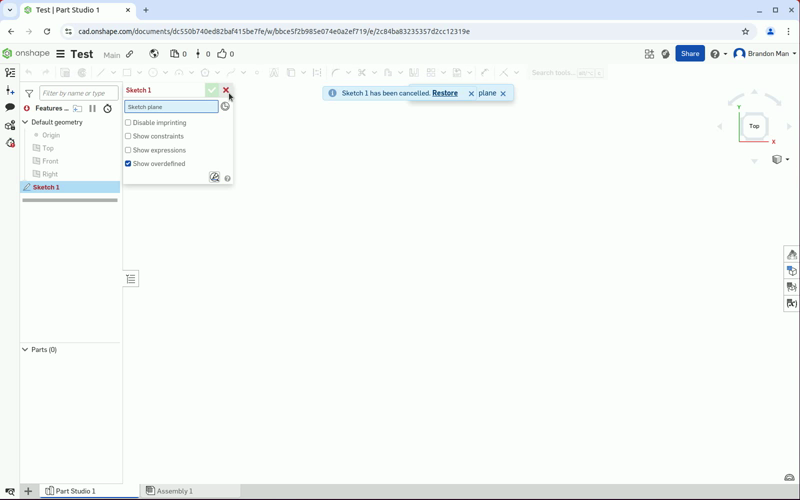
mouse_move(73, 150)
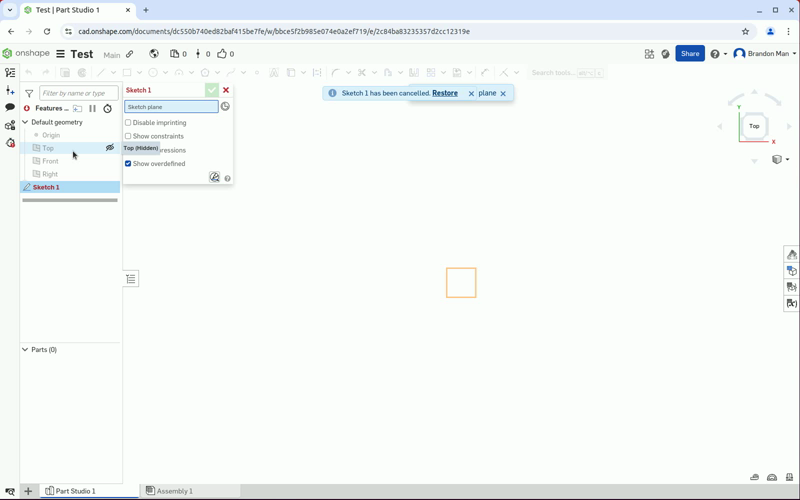
click(73, 150)
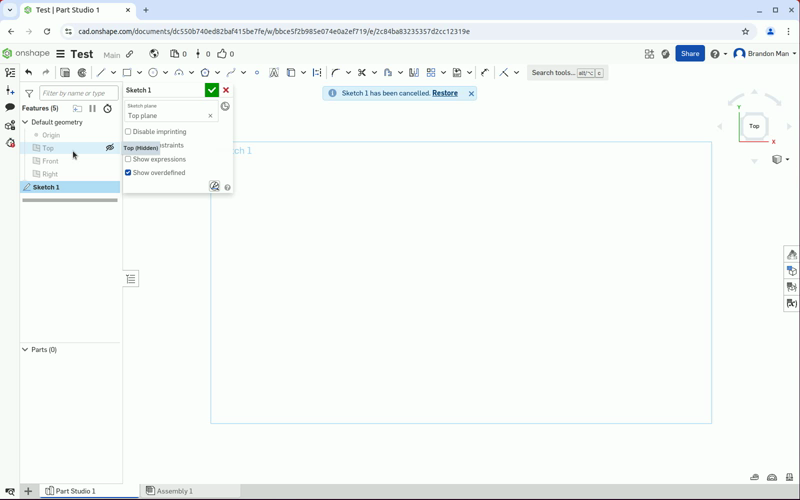
mouse_move(73, 352)
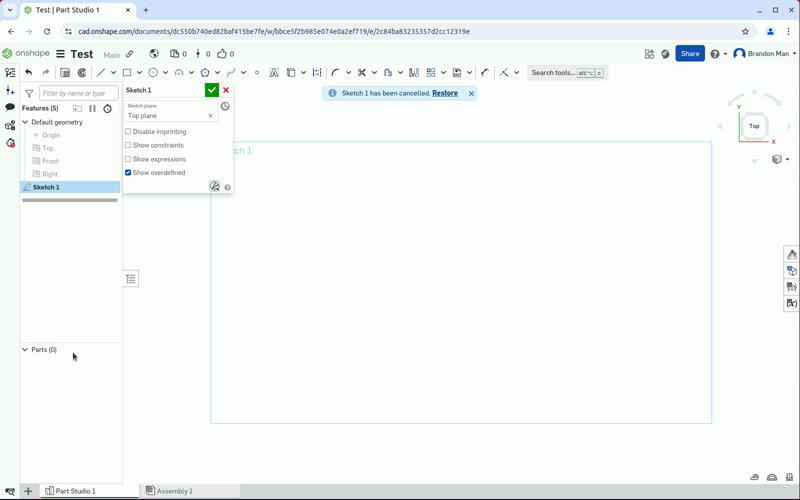
key(y)
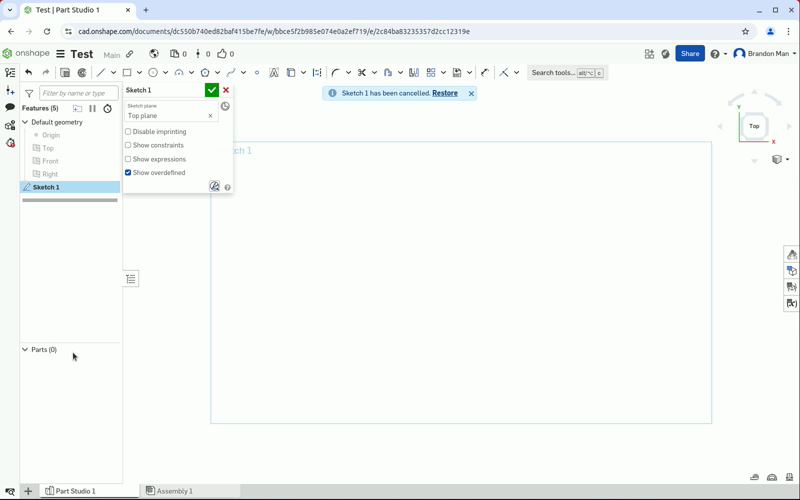
key(c)
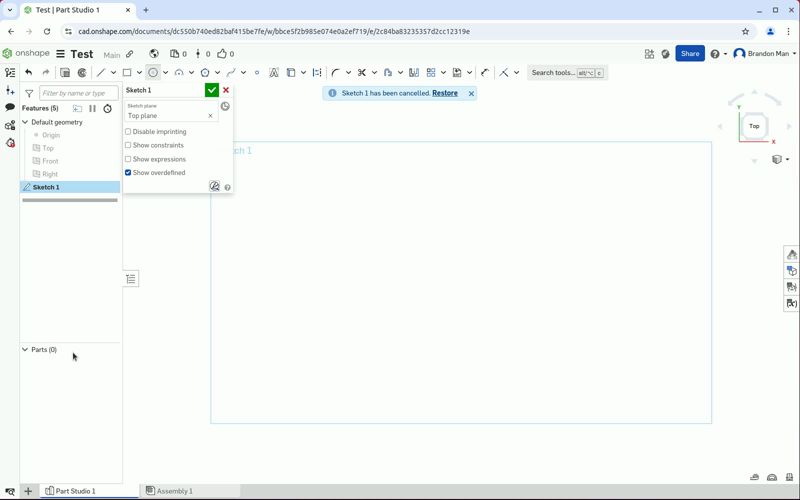
key_down(shift)
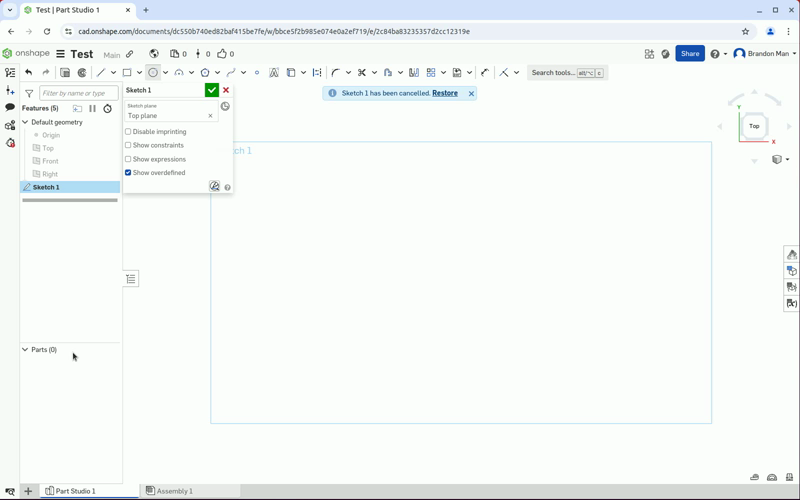
mouse_move(461, 282)
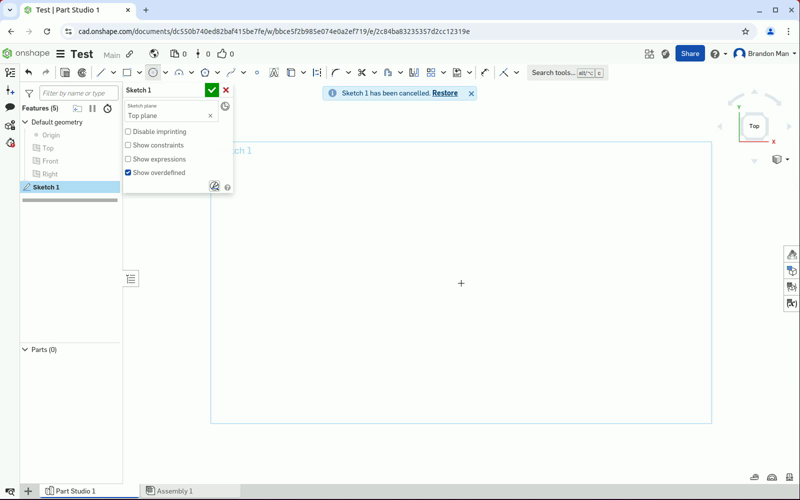
click(461, 282)
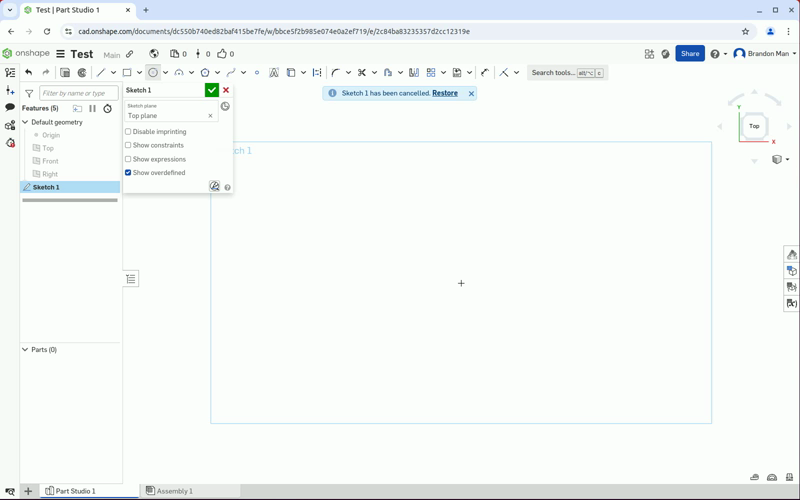
key_up(shift)
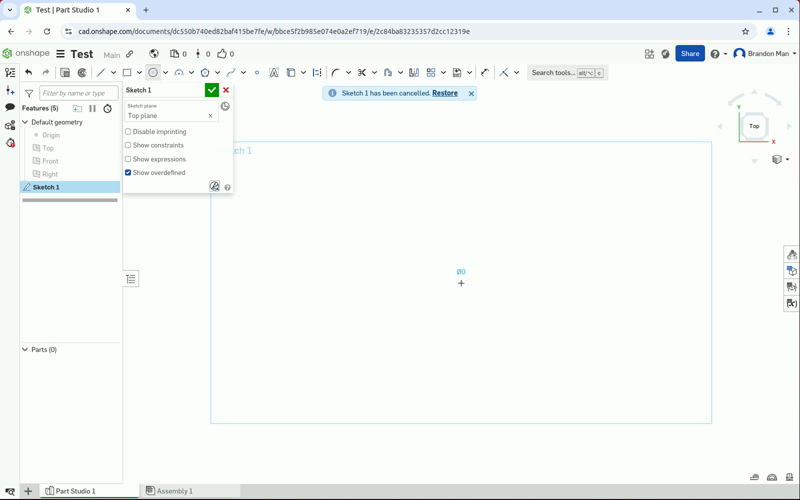
mouse_move(478, 282)
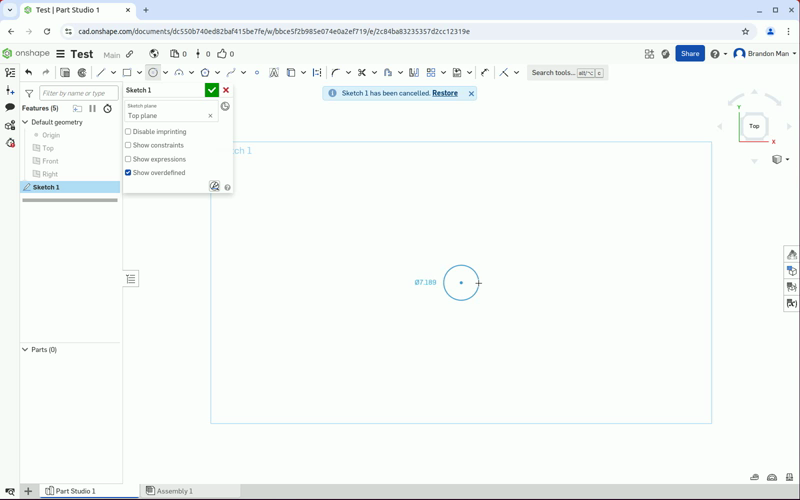
click(478, 282)
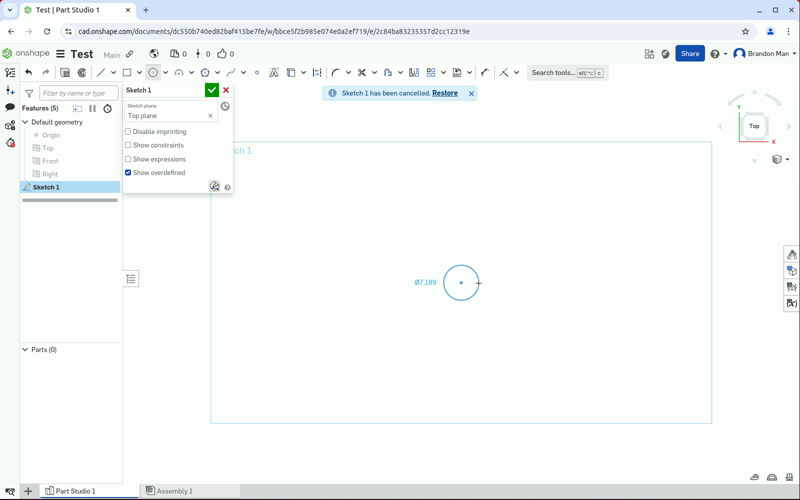
key(esc)
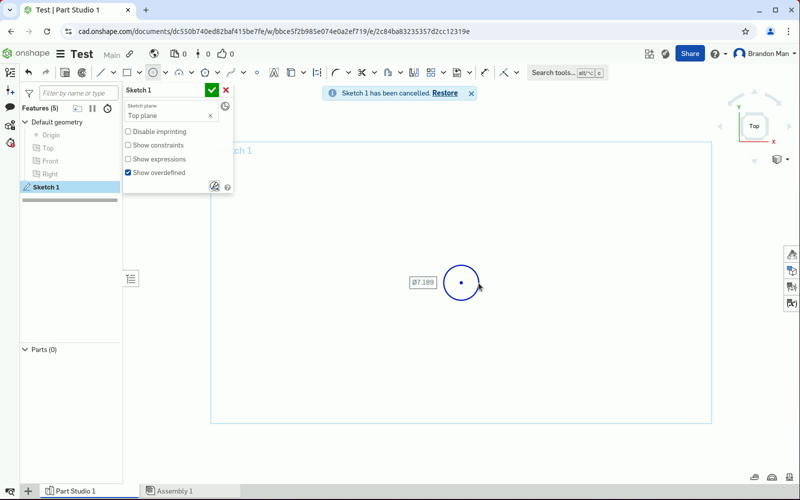
mouse_move(461, 296)
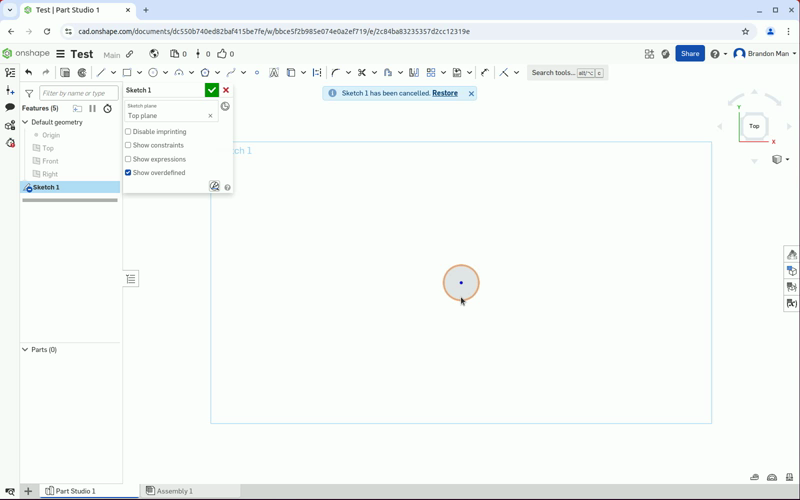
scroll(6)
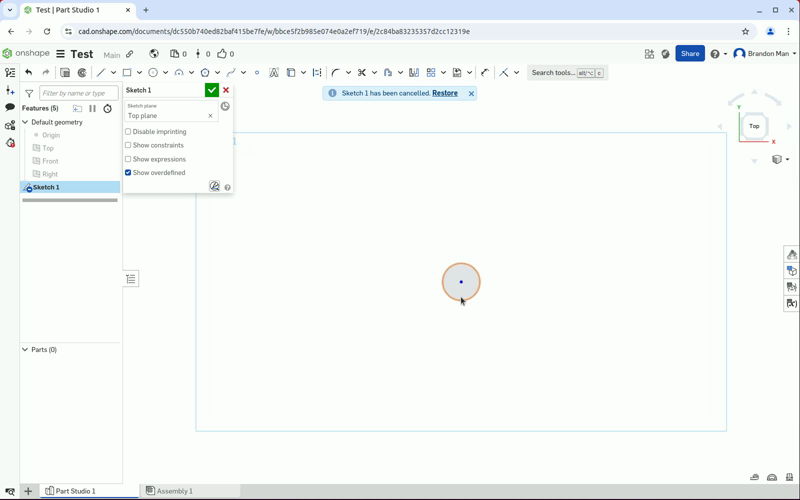
scroll(6)
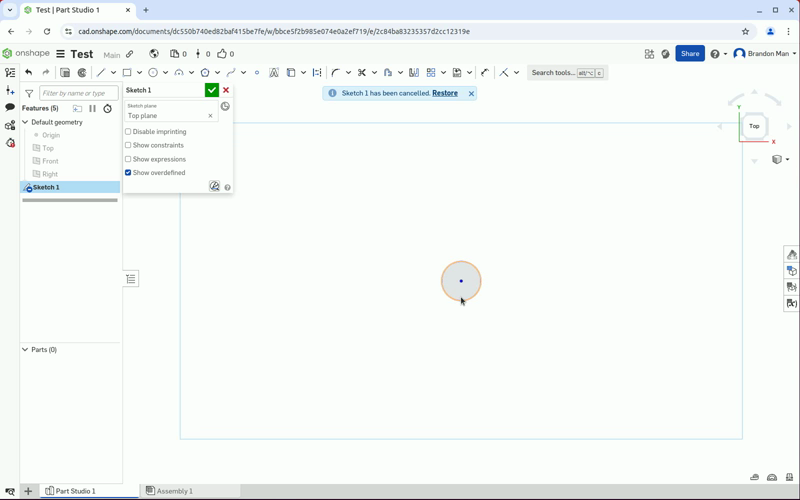
scroll(6)
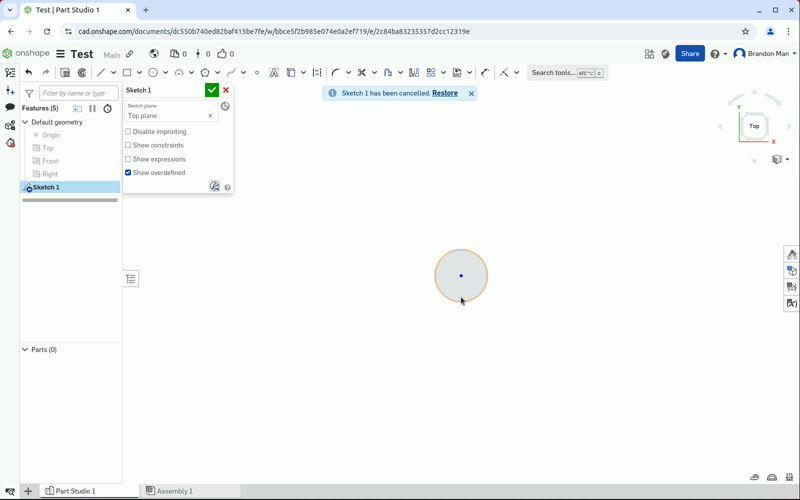
scroll(6)
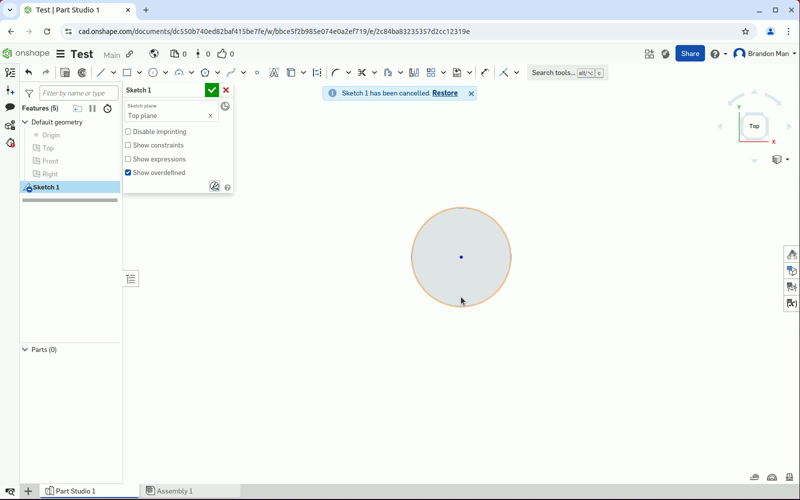
scroll(6)
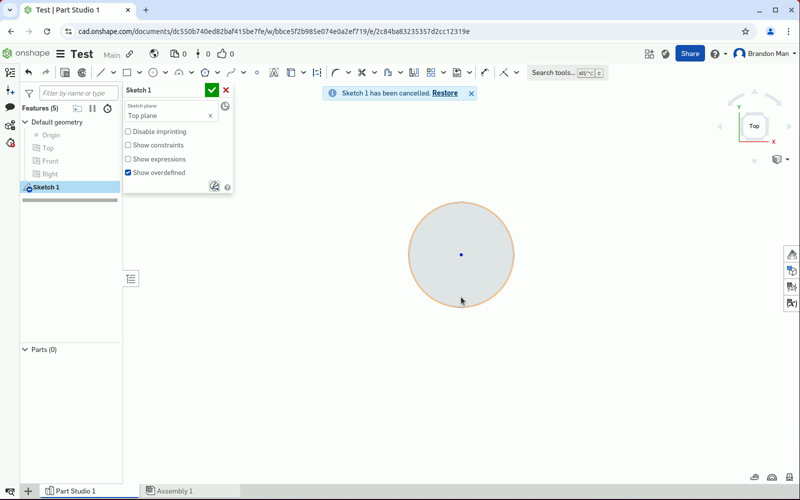
scroll(6)
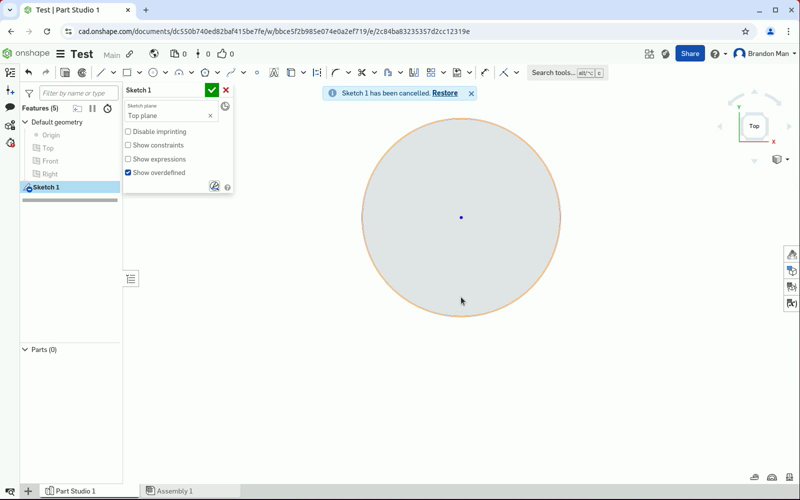
scroll(6)
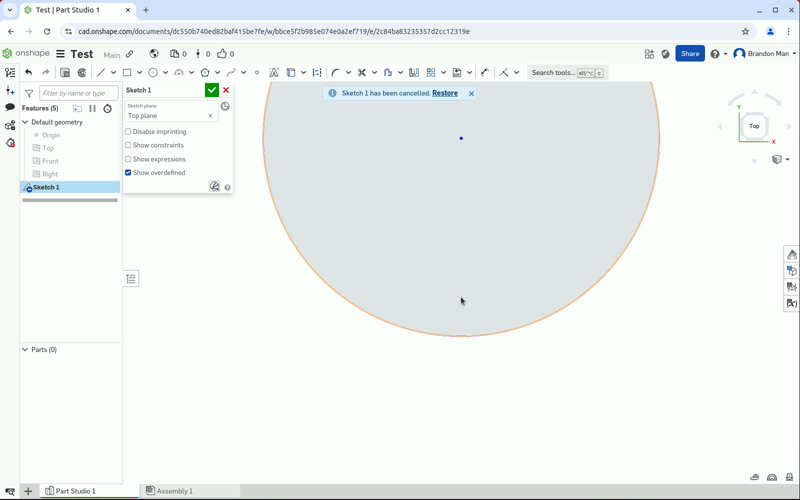
click(461, 296)
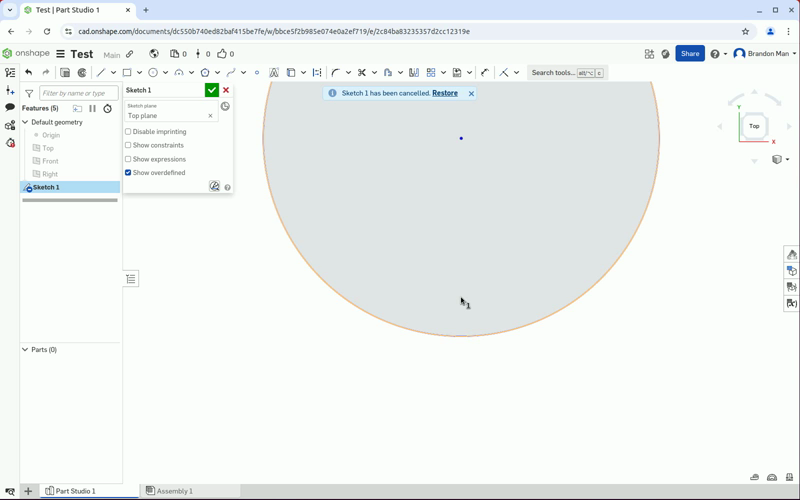
scroll(-6)
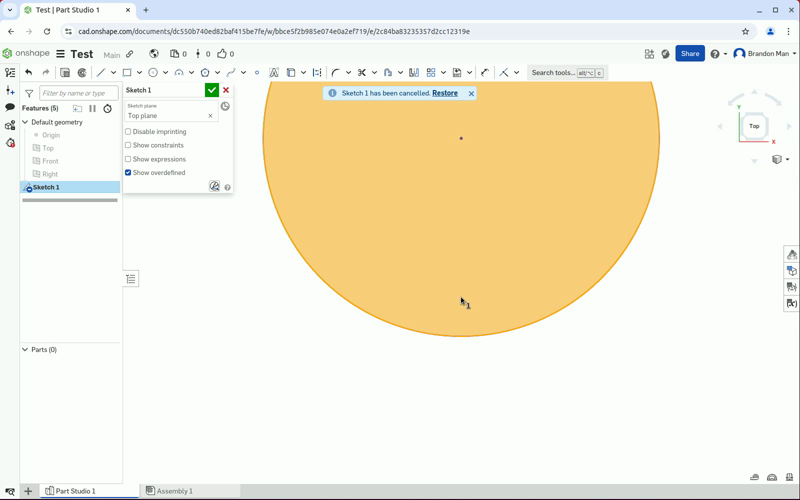
scroll(-6)
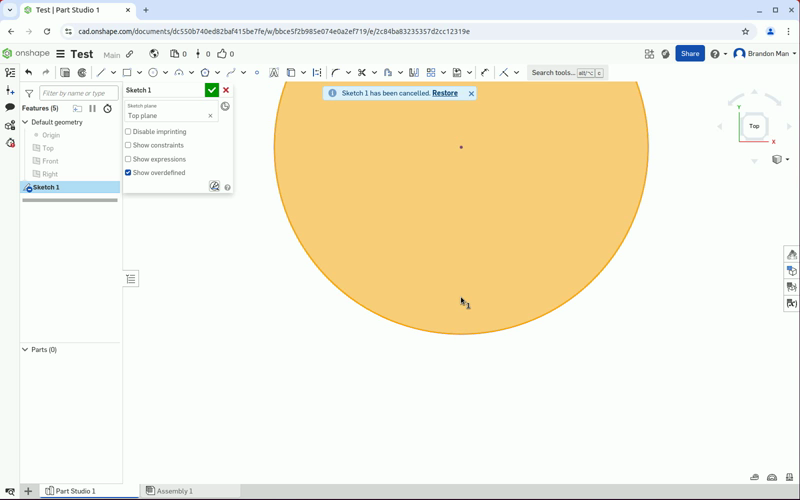
scroll(-6)
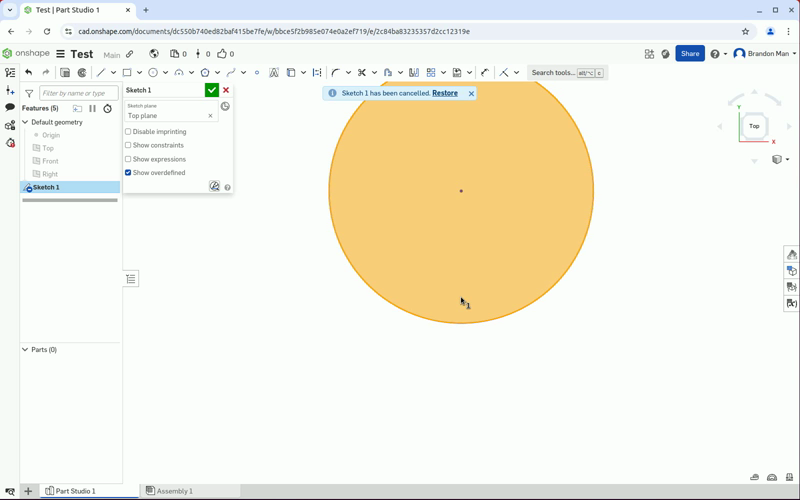
scroll(-6)
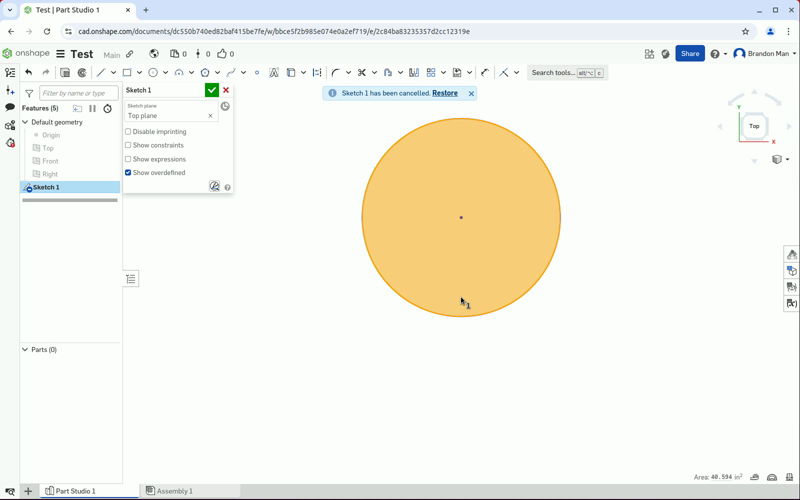
scroll(-6)
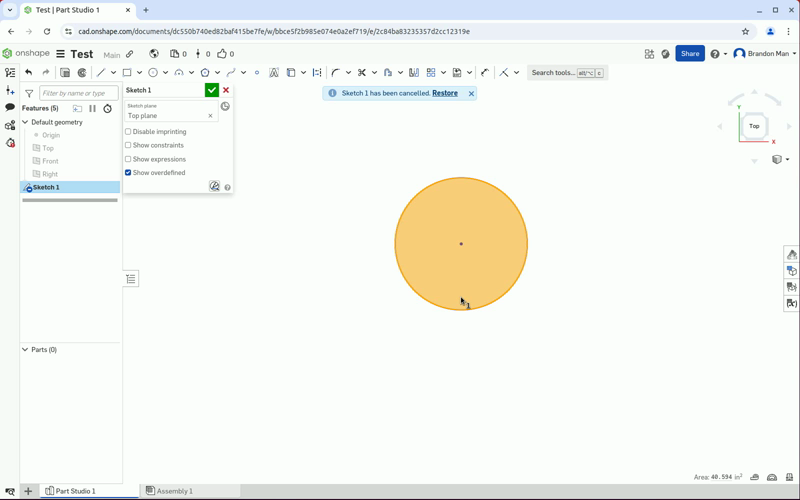
scroll(-6)
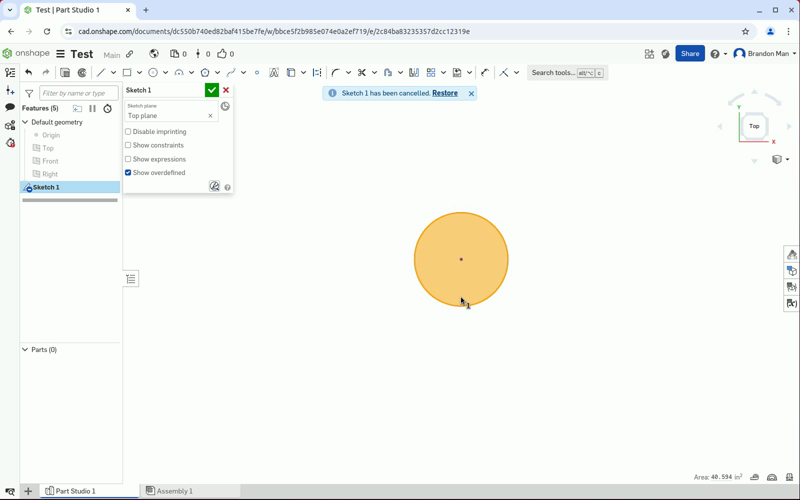
scroll(-6)
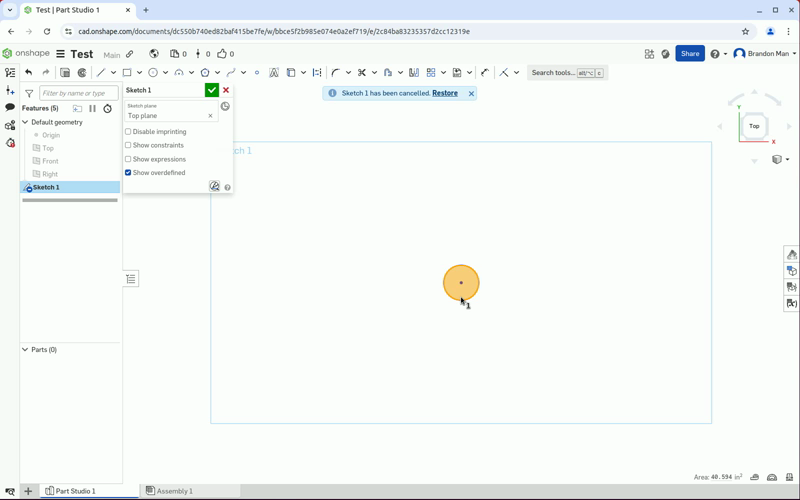
mouse_move(73, 352)
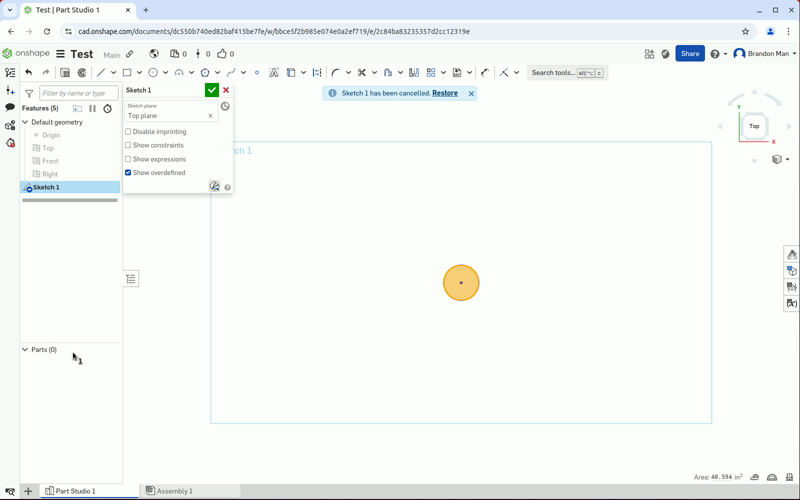
key(shift+y)
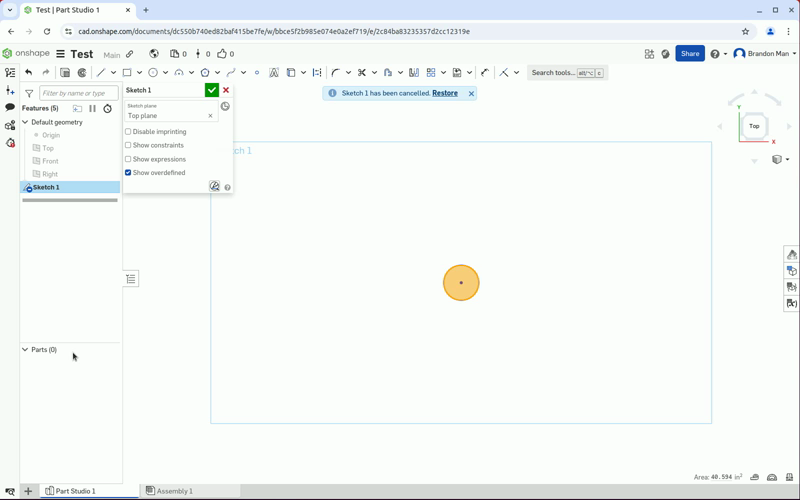
key(shift+e)
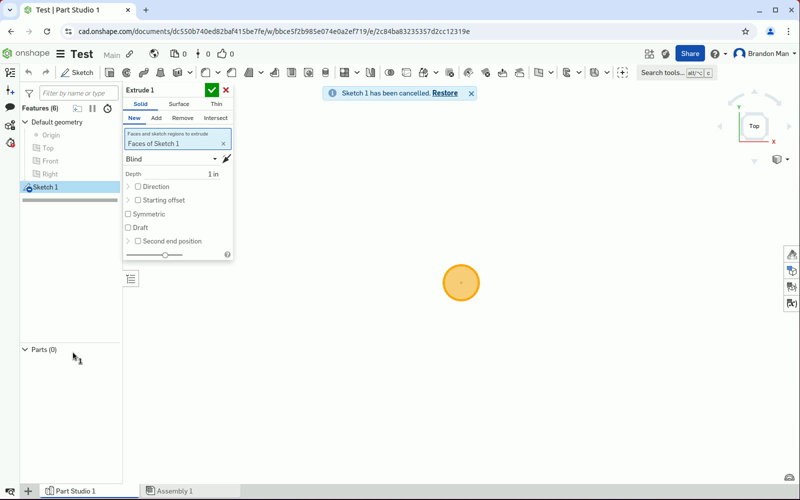
mouse_move(143, 106)
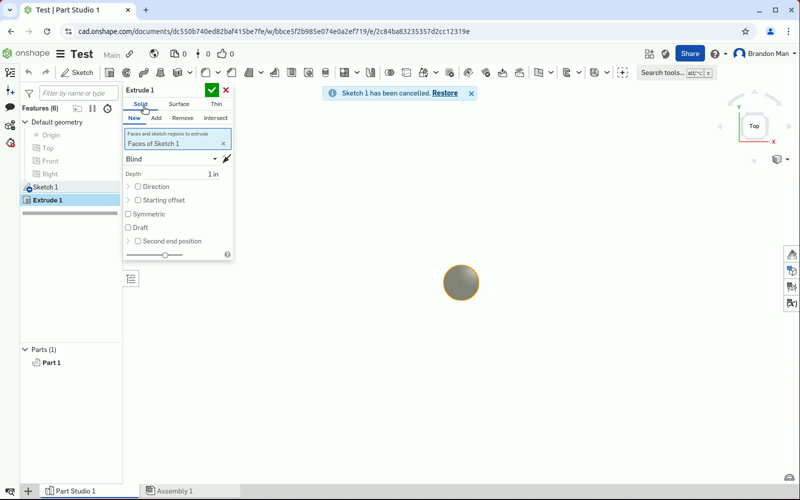
click(143, 106)
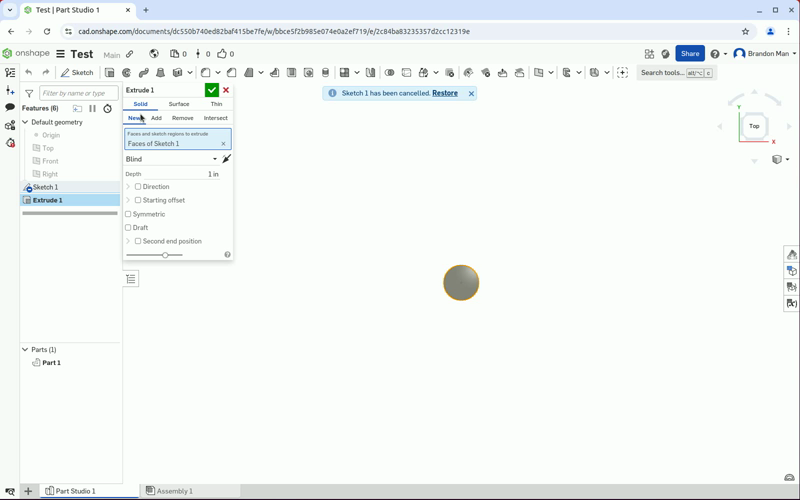
mouse_move(137, 120)
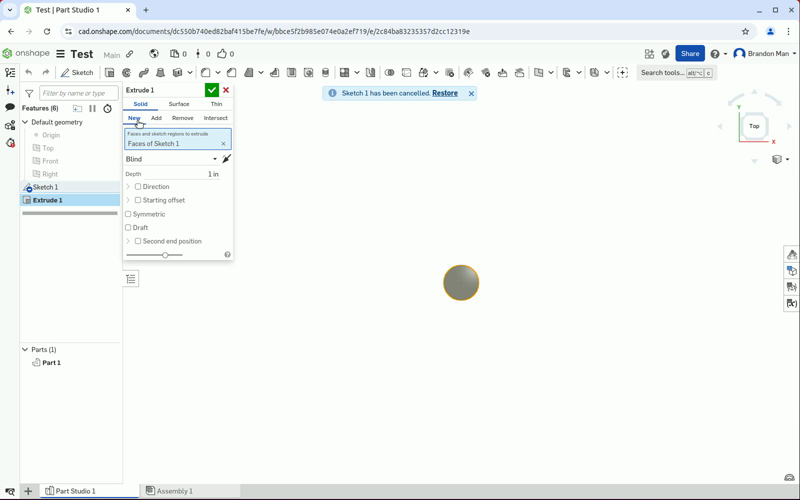
click(137, 120)
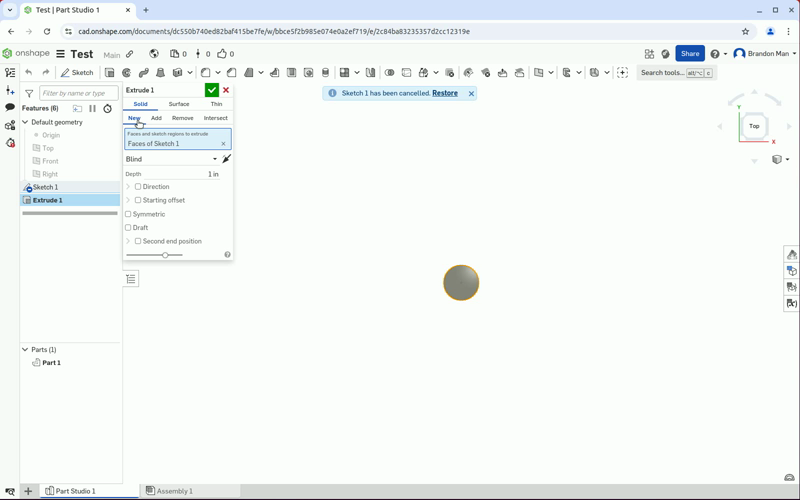
key(tab, 4)
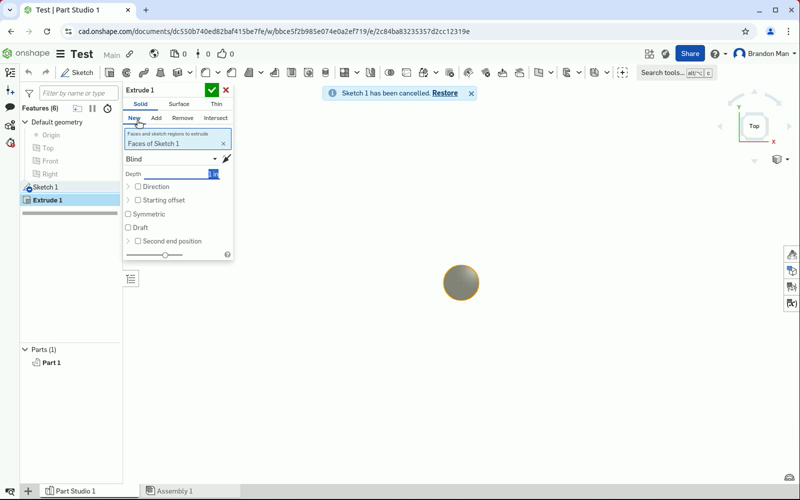
text(9.869)
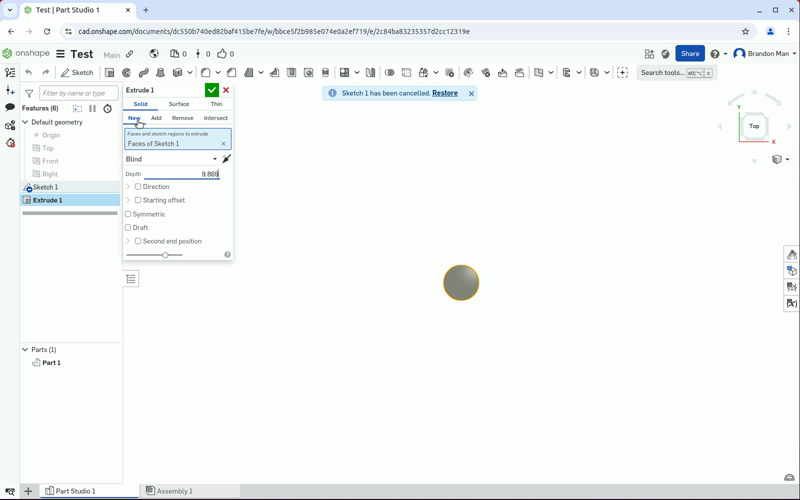
key(enter)
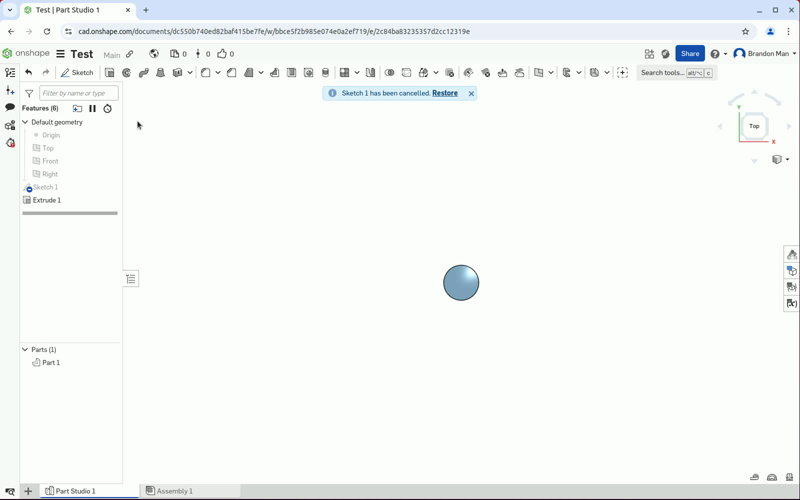
key(shift+h)
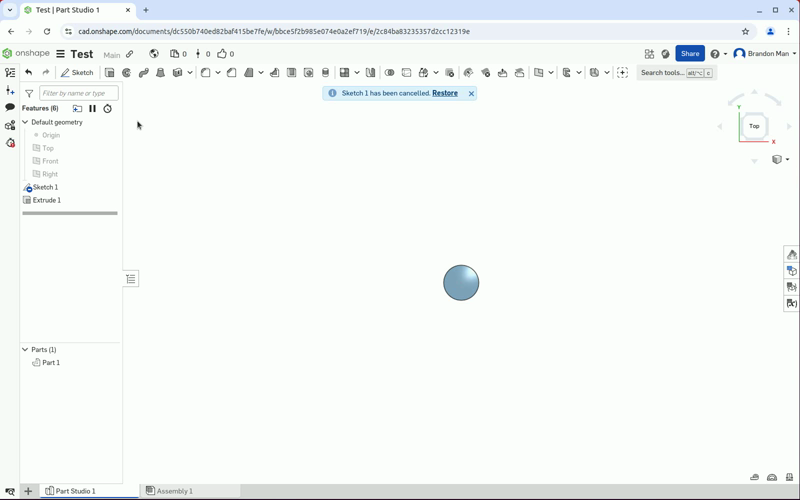
key(shift+h)
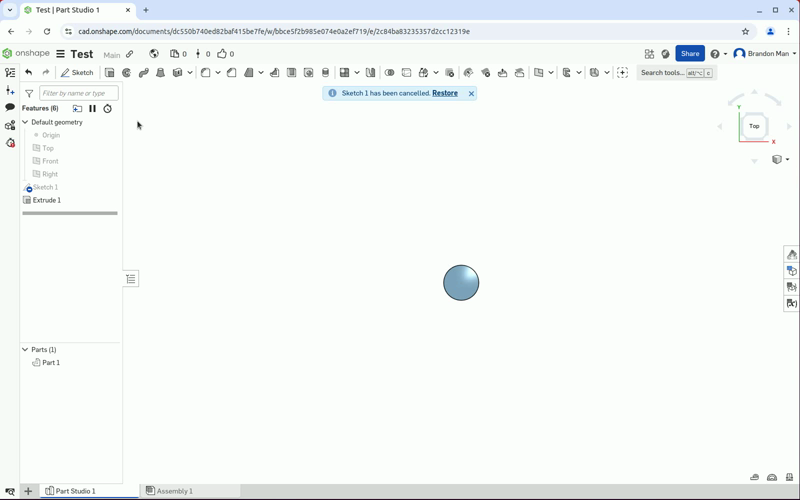
mouse_move(73, 189)
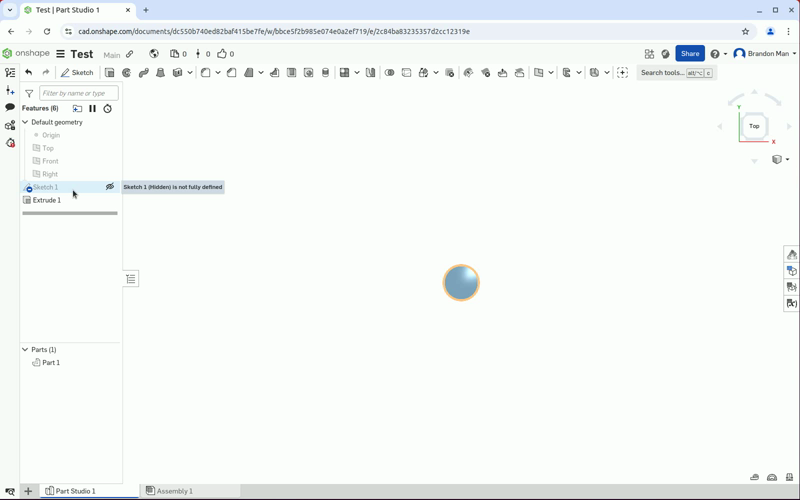
click(73, 189)
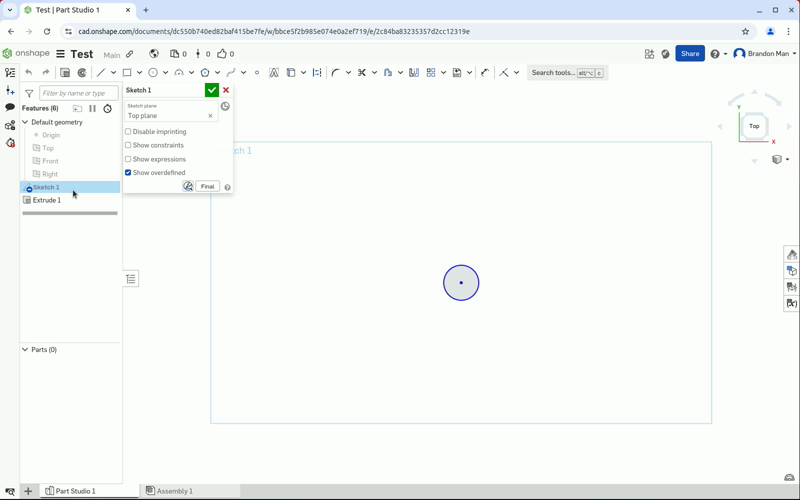
mouse_move(229, 92)
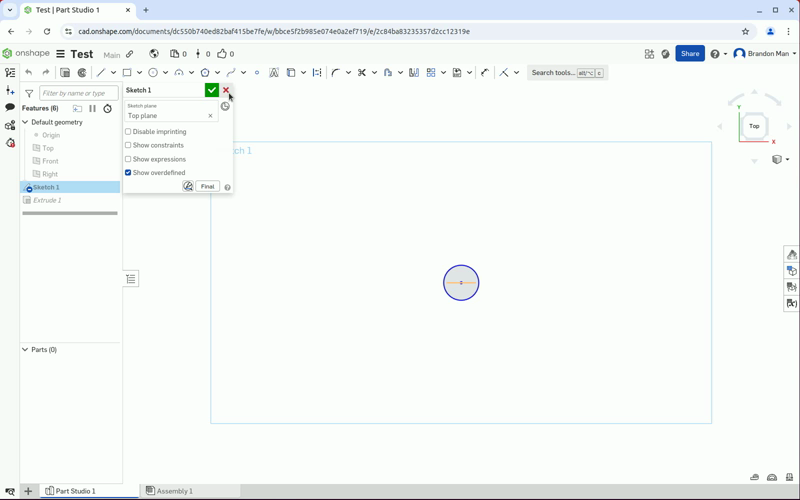
click(229, 92)
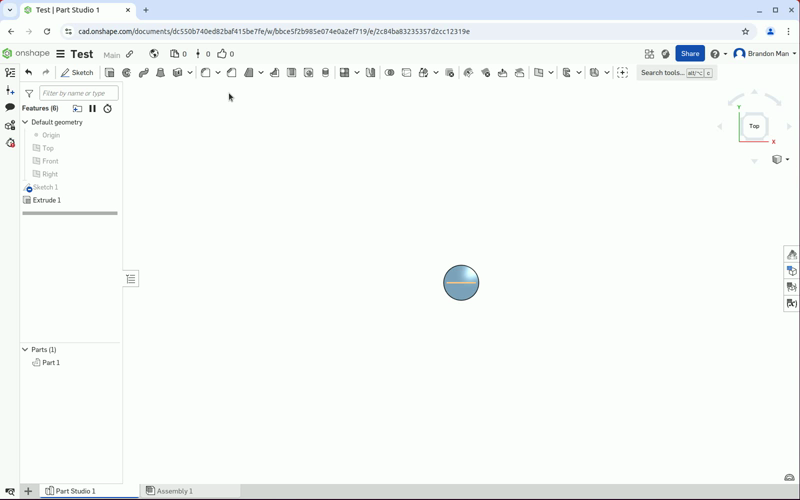
mouse_move(541, 75)
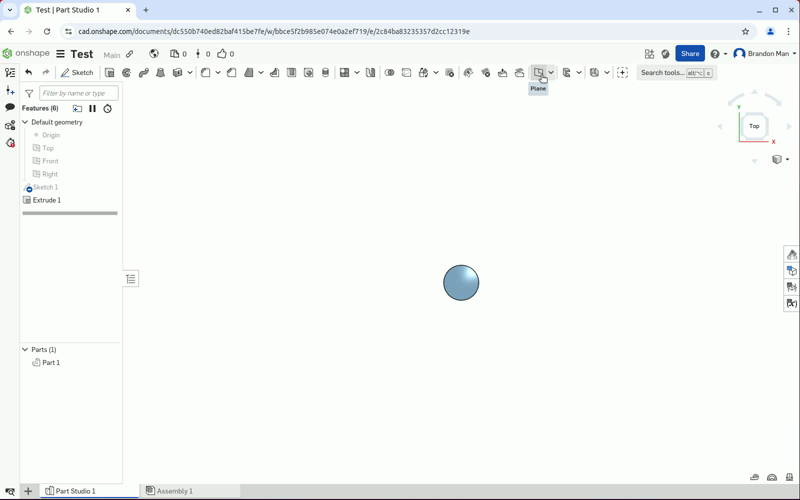
click(541, 75)
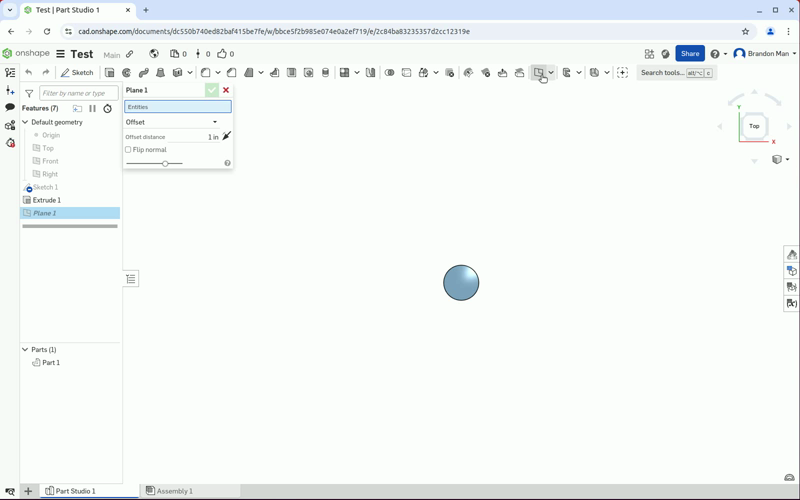
mouse_move(73, 150)
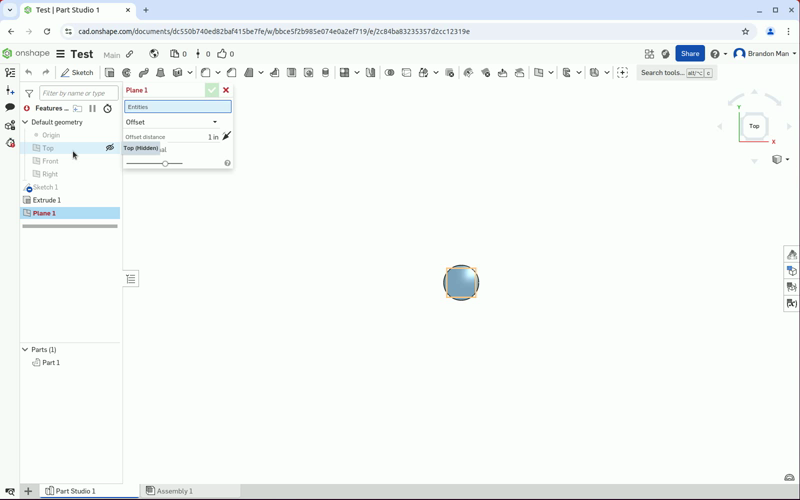
click(73, 150)
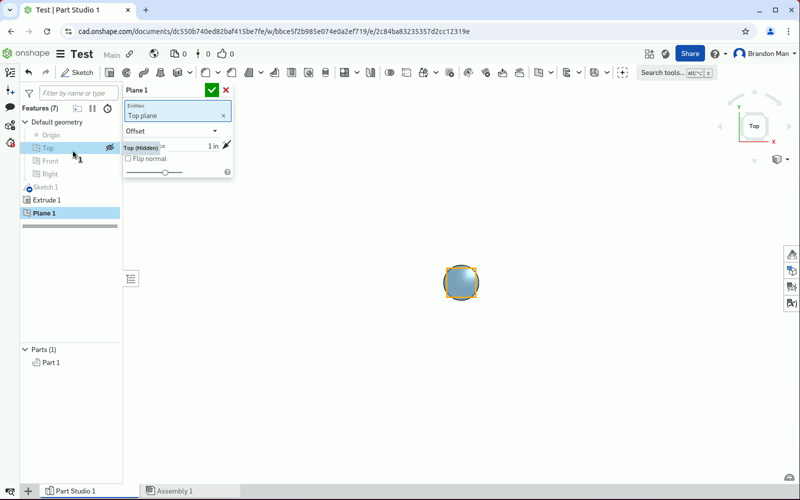
key(tab, 2)
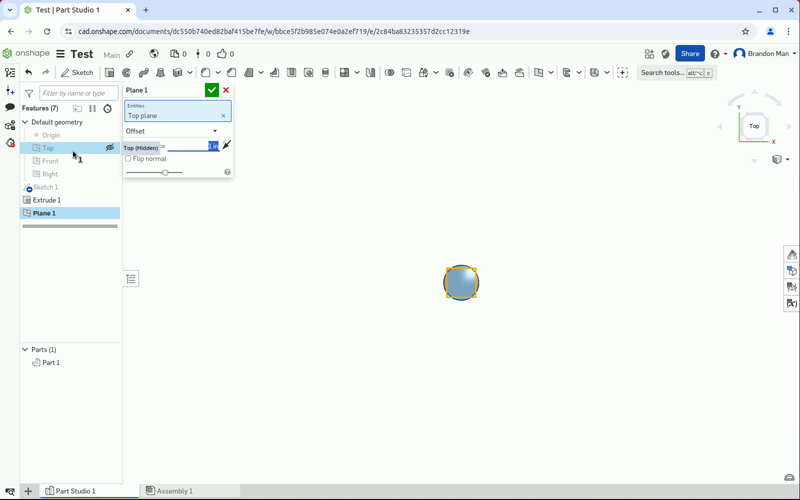
text(9.86)
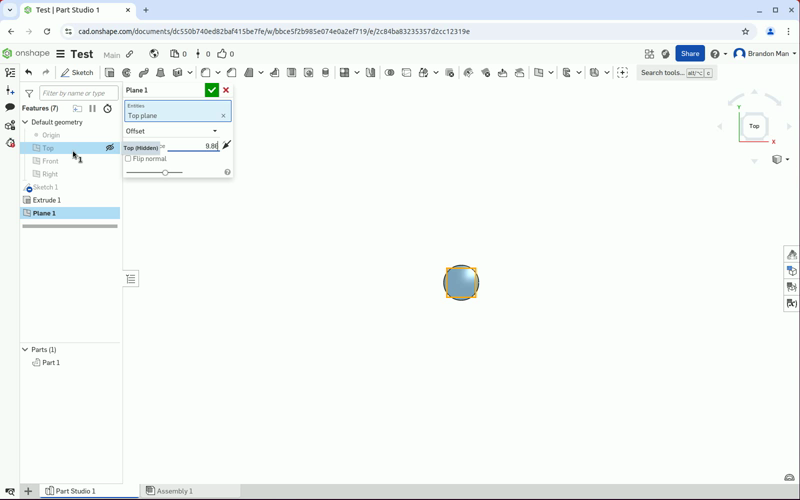
key(enter, 2)
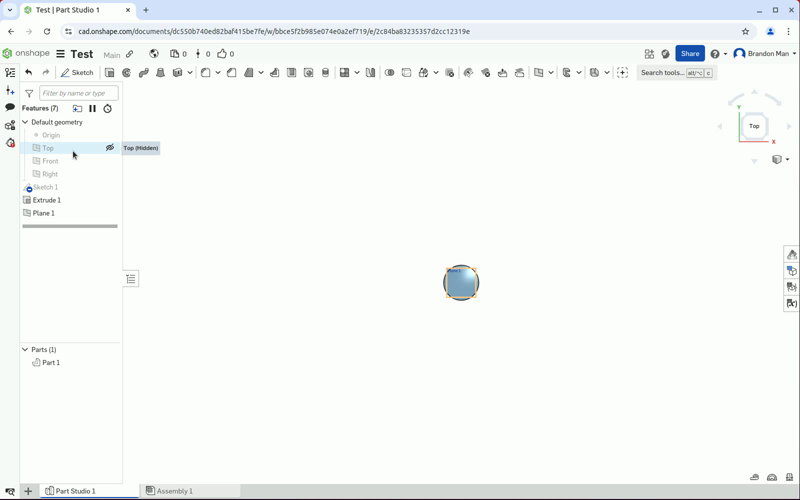
key(shift+s)
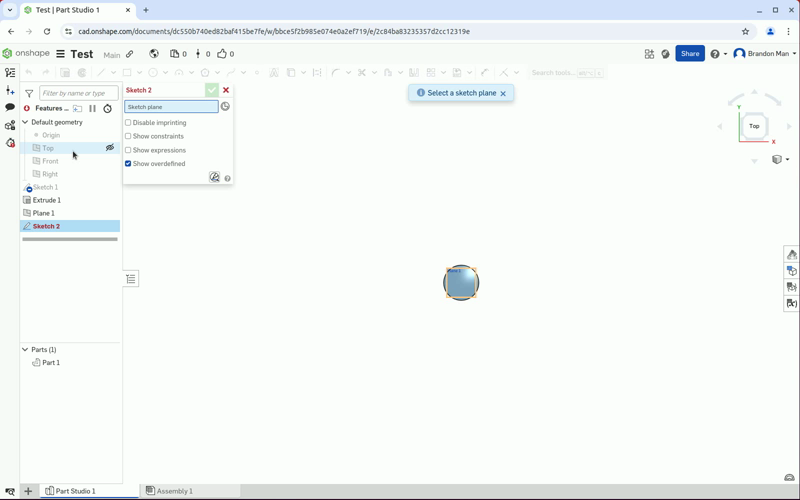
mouse_move(73, 215)
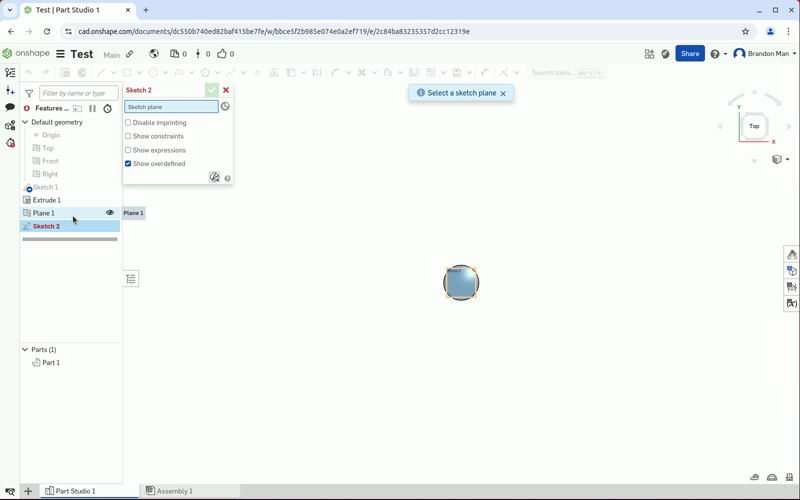
click(73, 215)
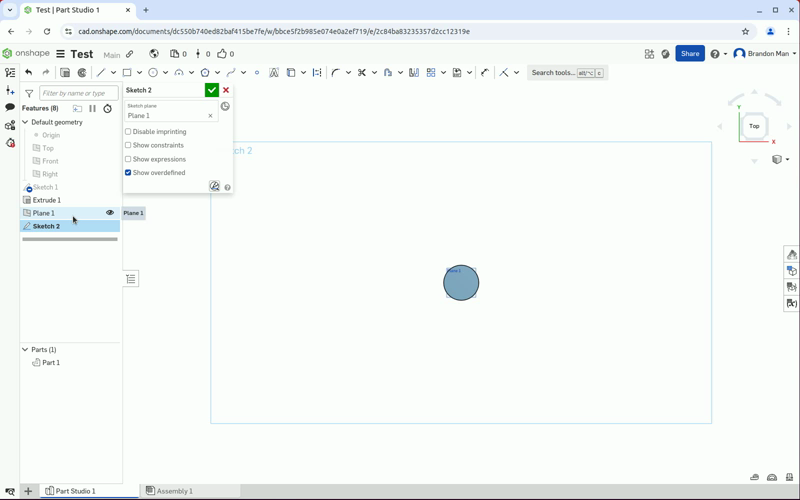
mouse_move(73, 352)
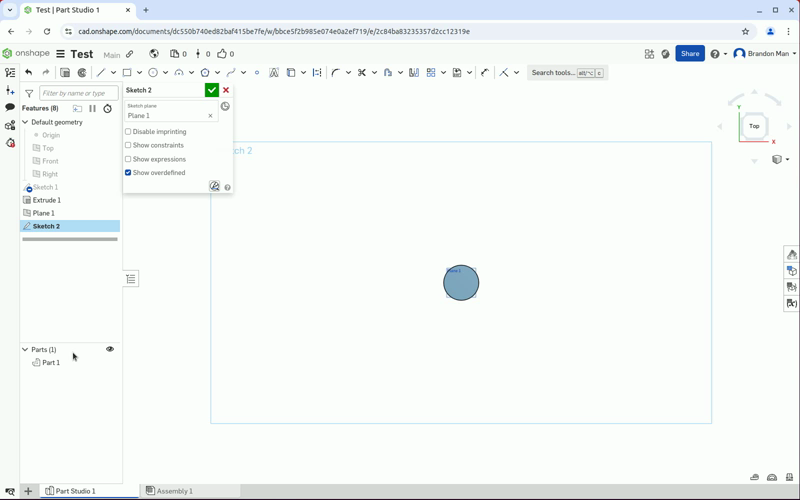
key(y)
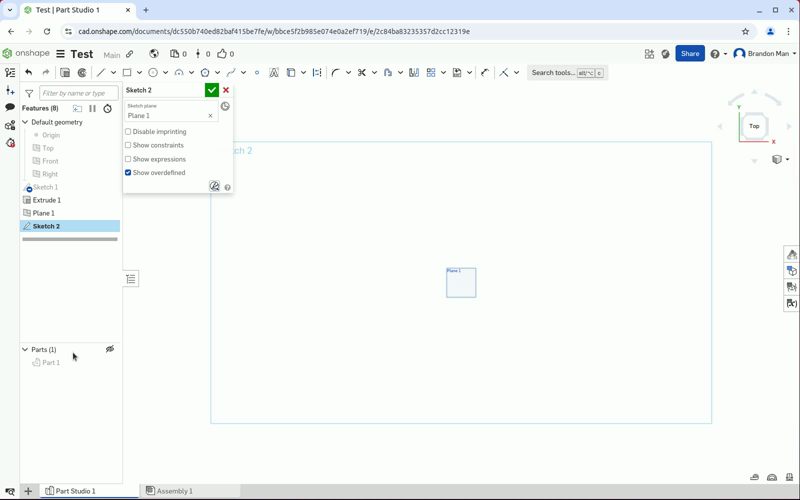
key(c)
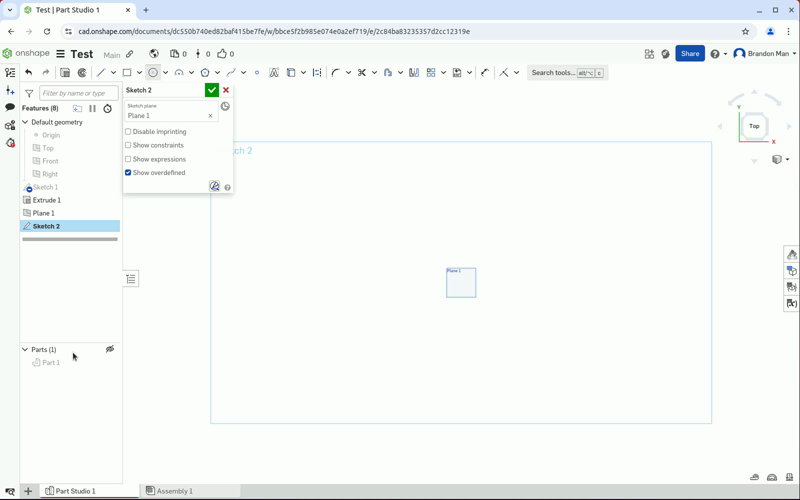
key_down(shift)
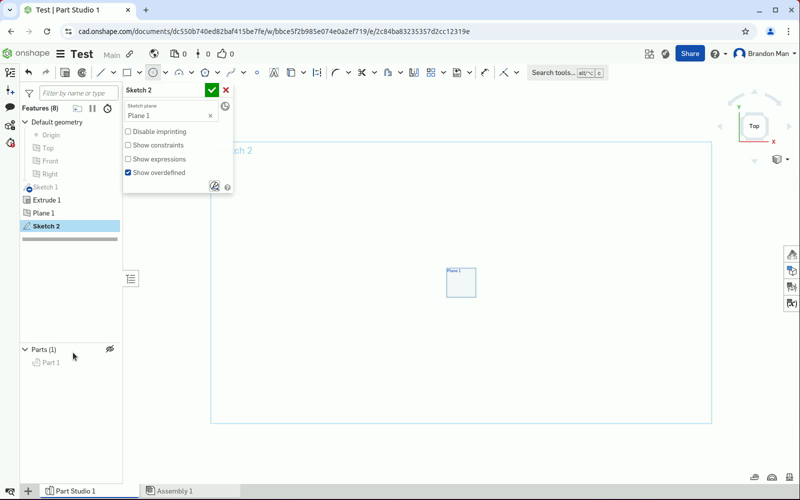
mouse_move(460, 282)
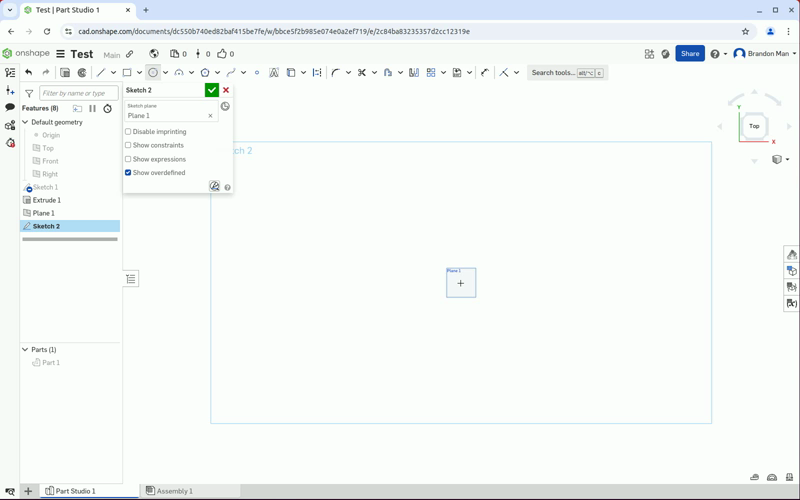
click(460, 282)
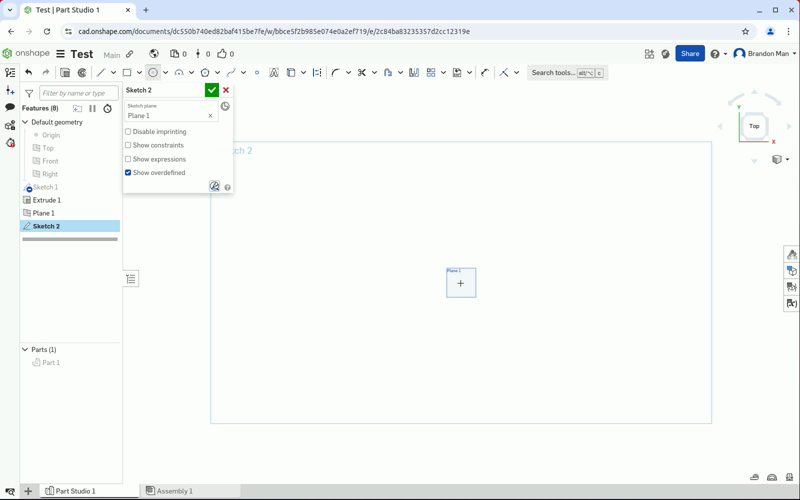
key_up(shift)
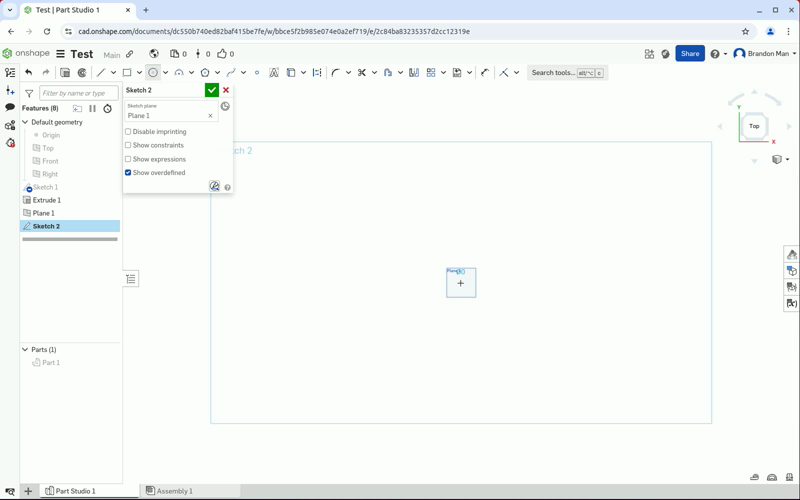
mouse_move(476, 282)
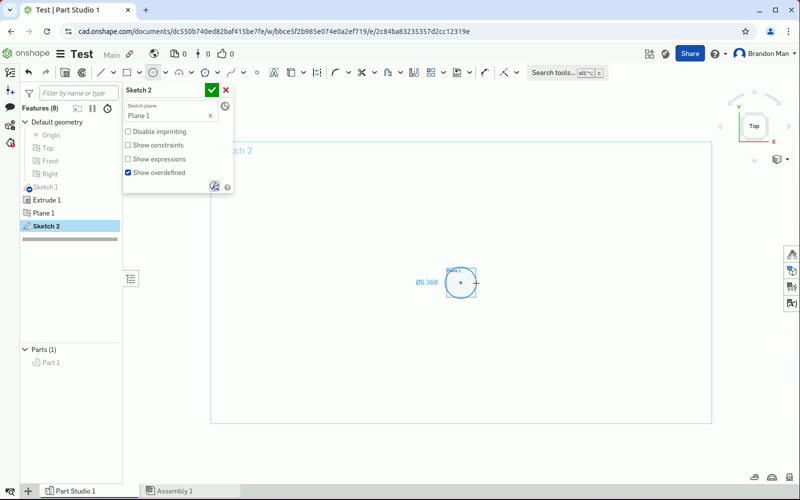
click(476, 282)
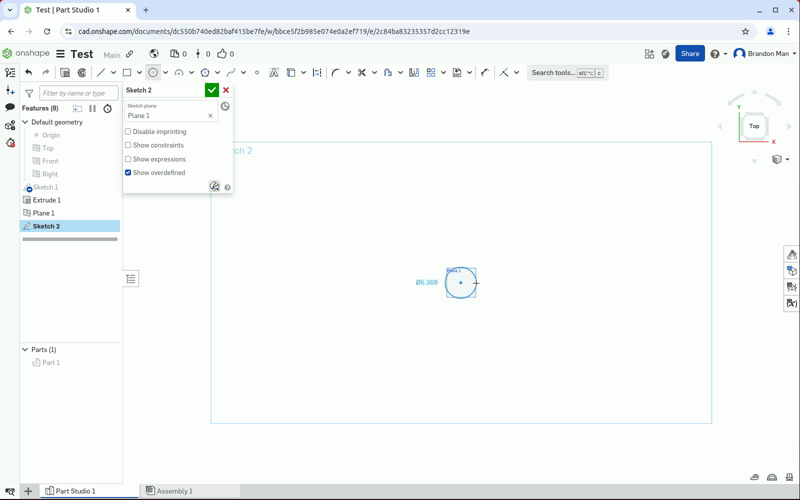
key(esc)
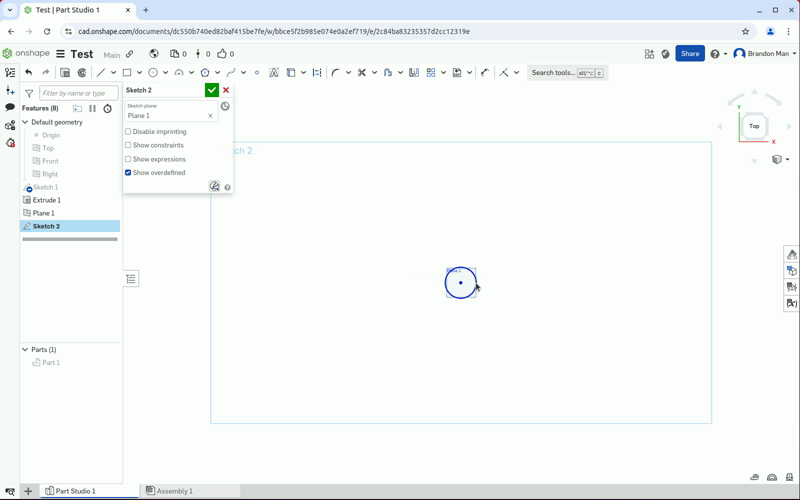
mouse_move(448, 287)
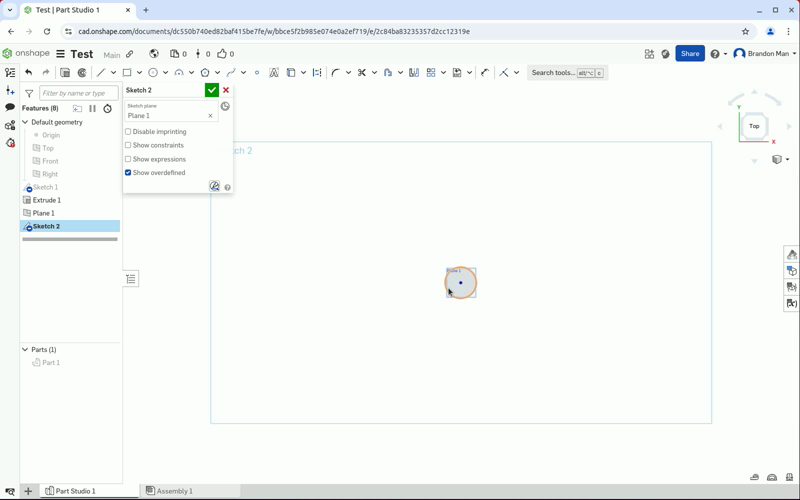
scroll(6)
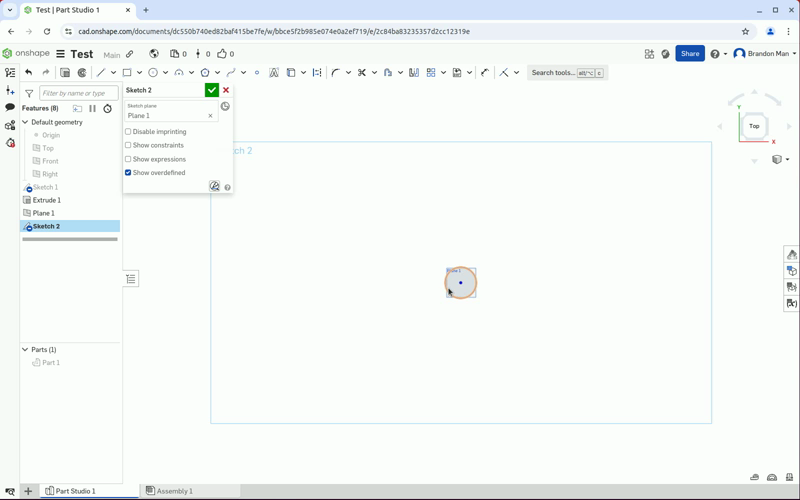
scroll(6)
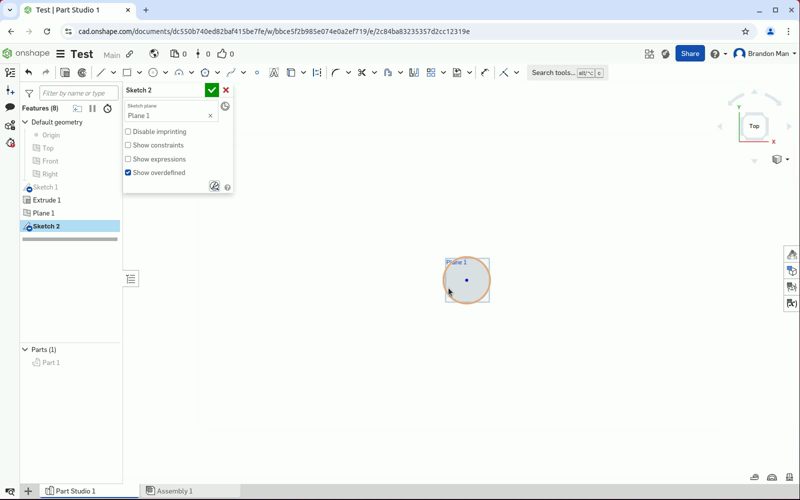
scroll(6)
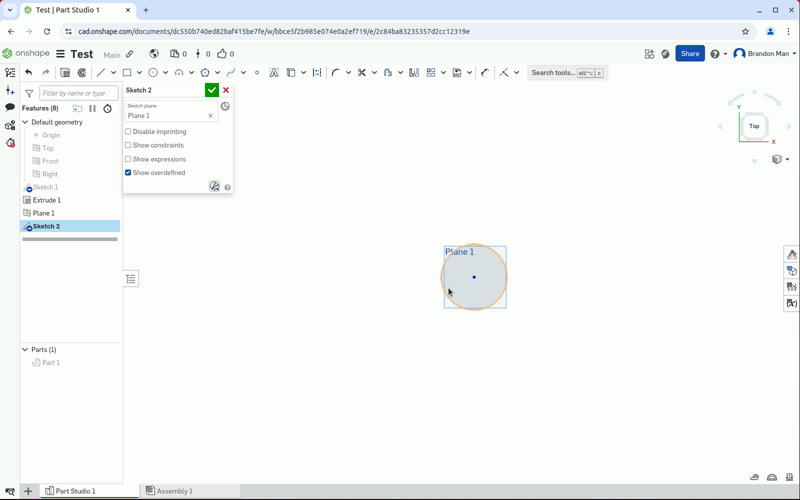
scroll(6)
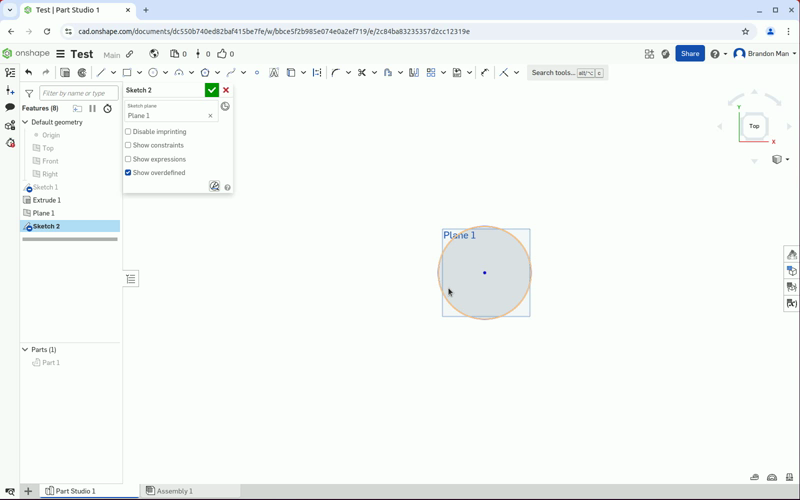
scroll(6)
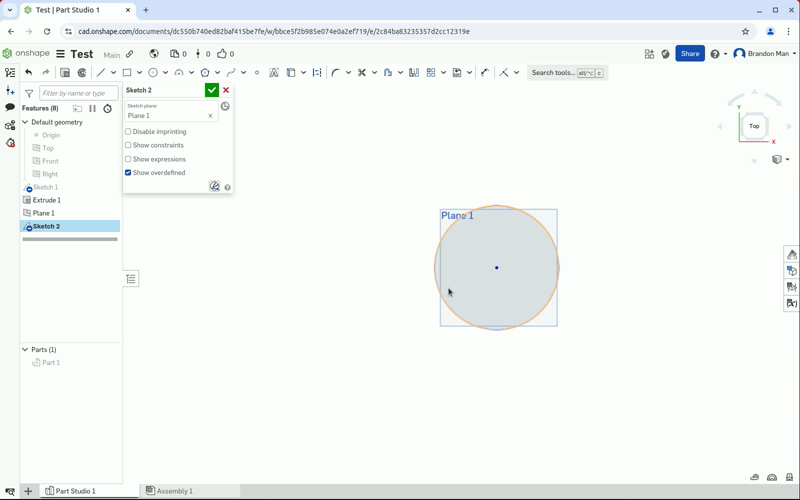
scroll(6)
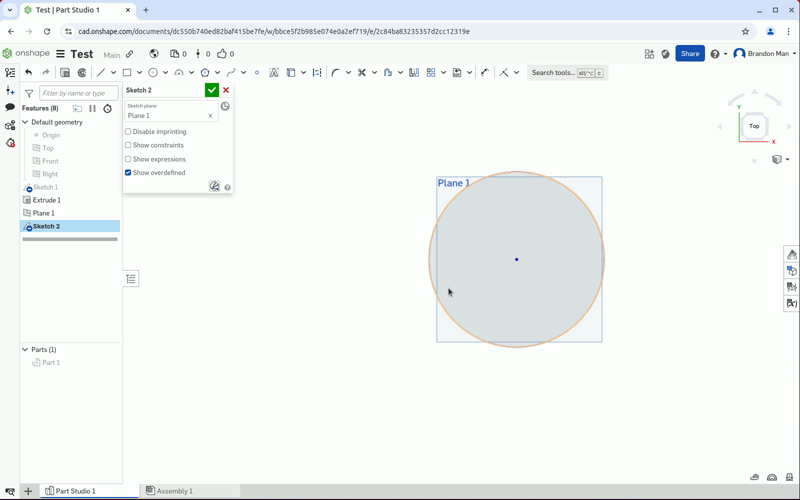
scroll(6)
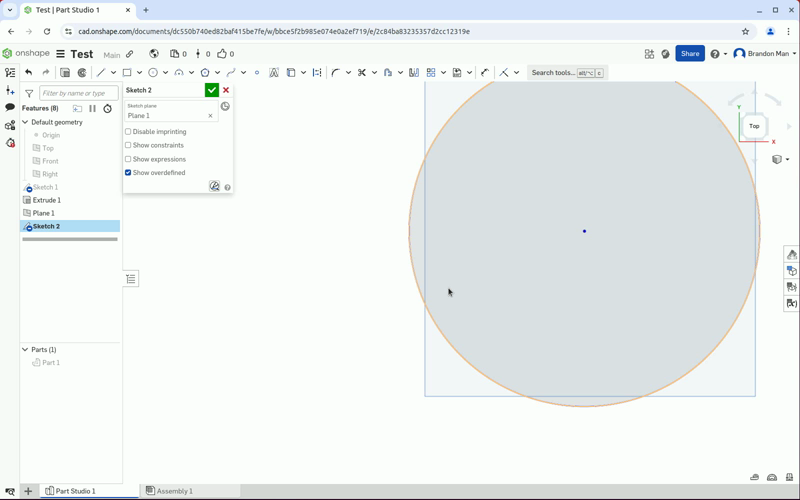
click(448, 287)
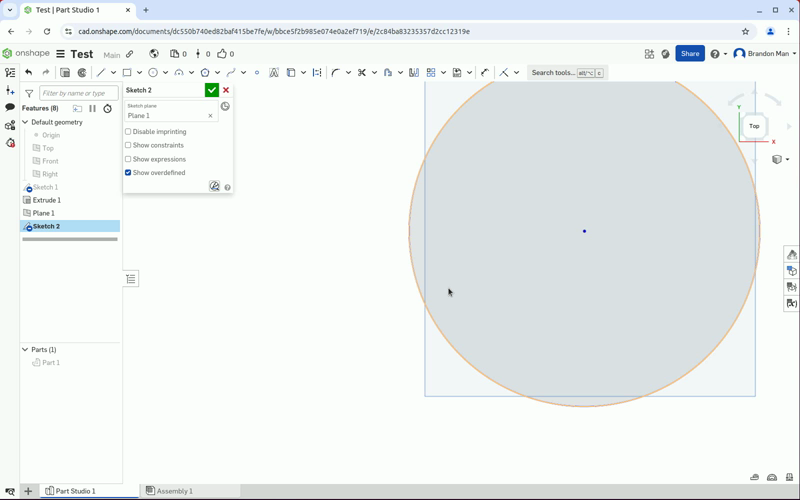
scroll(-6)
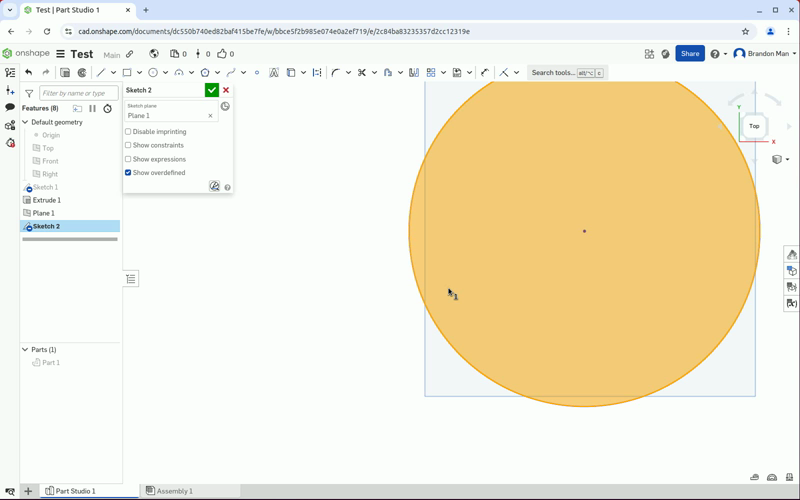
scroll(-6)
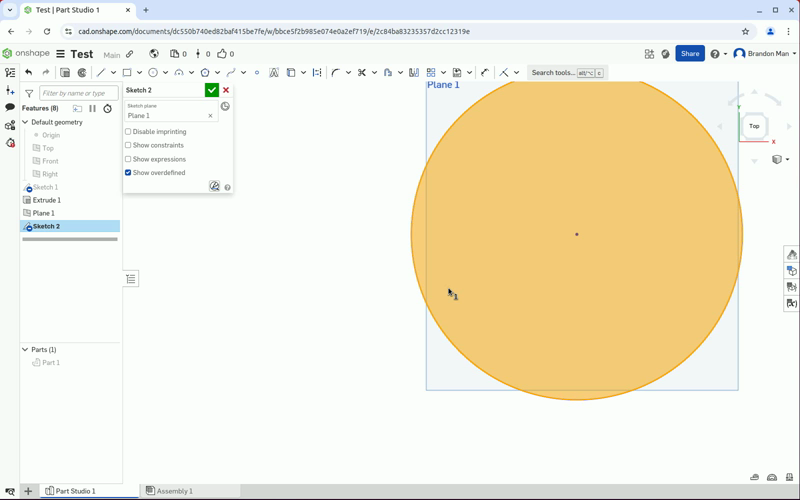
scroll(-6)
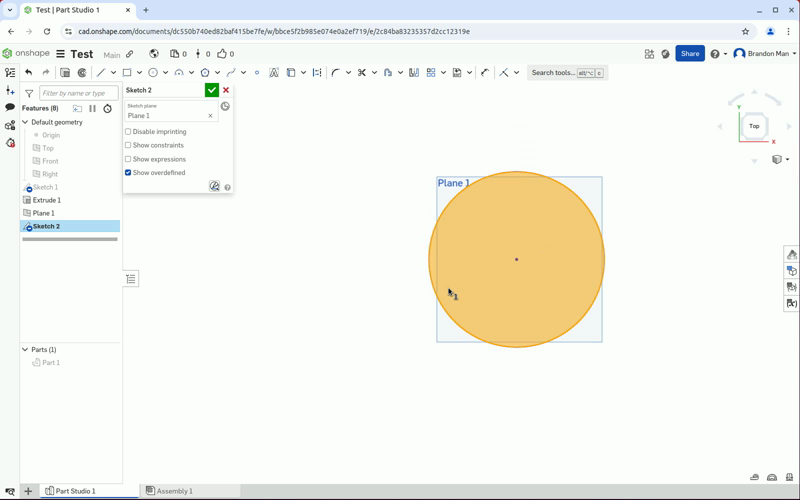
scroll(-6)
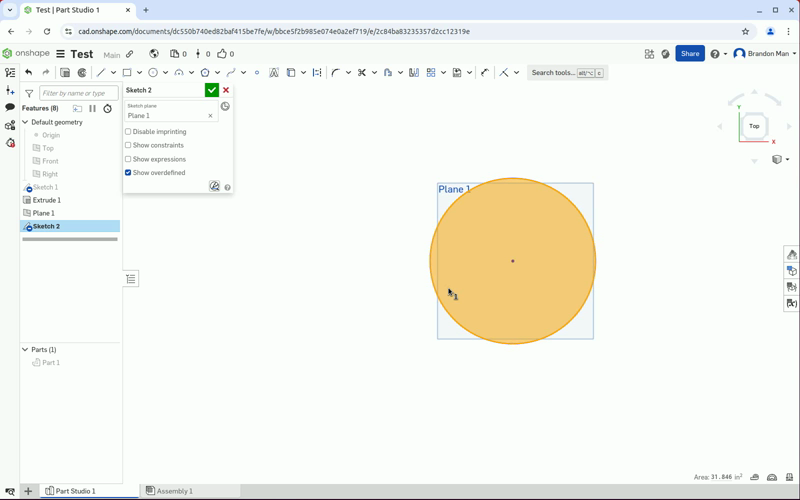
scroll(-6)
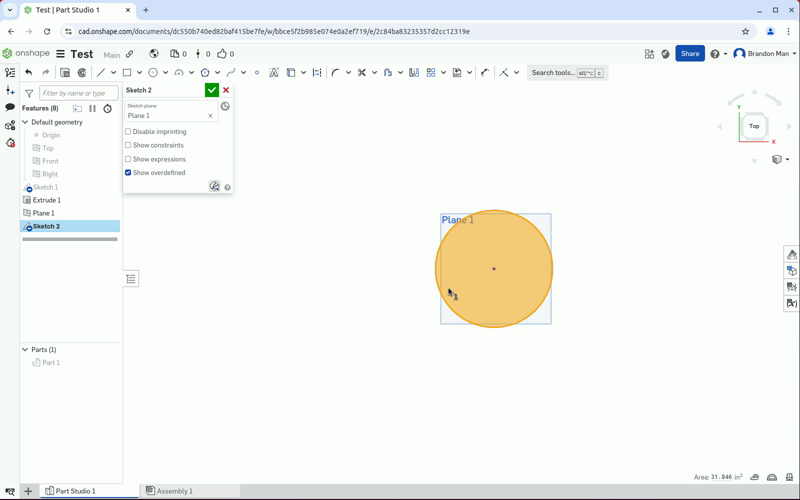
scroll(-6)
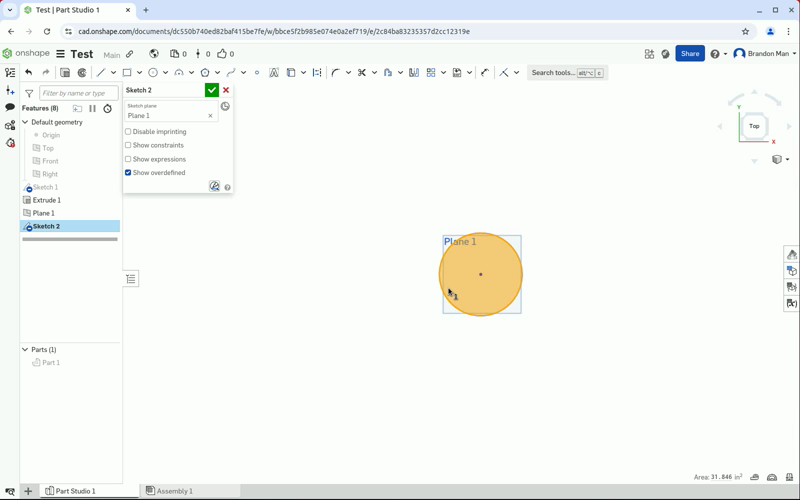
scroll(-6)
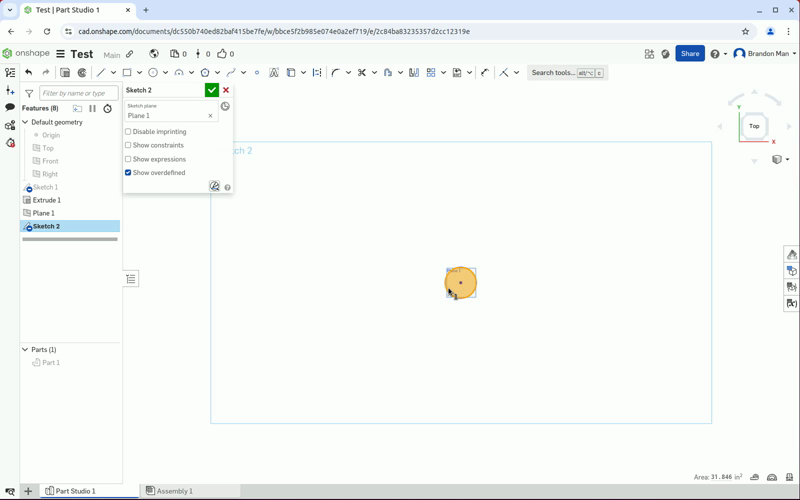
mouse_move(73, 352)
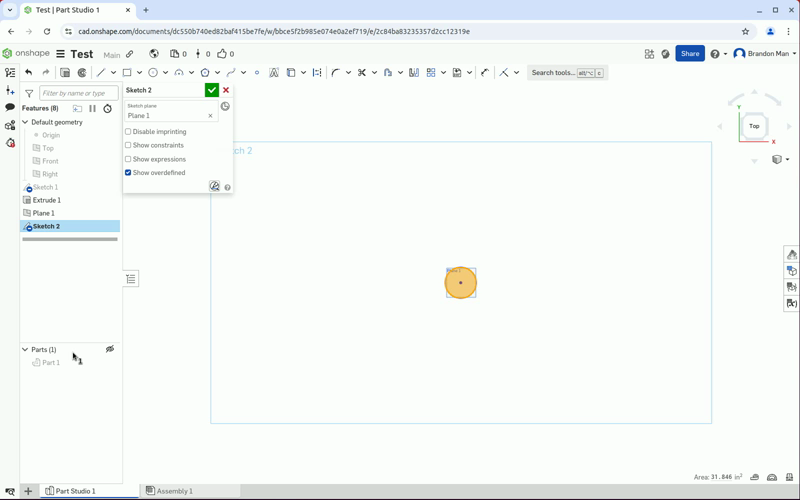
key(shift+y)
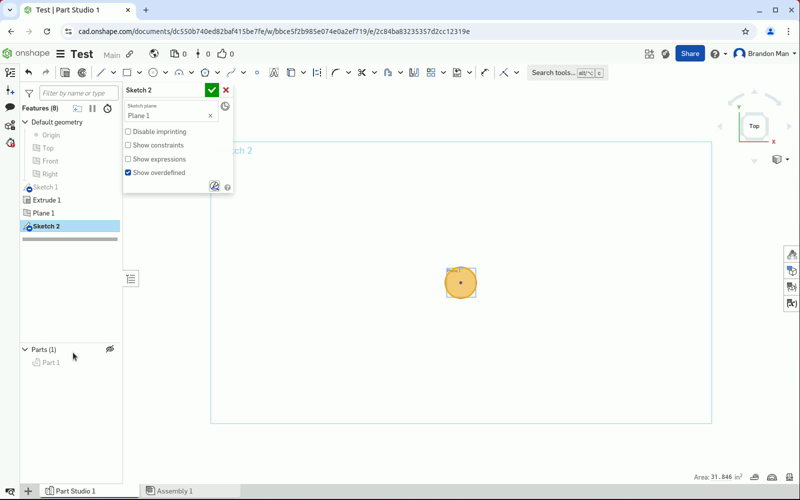
key(shift+e)
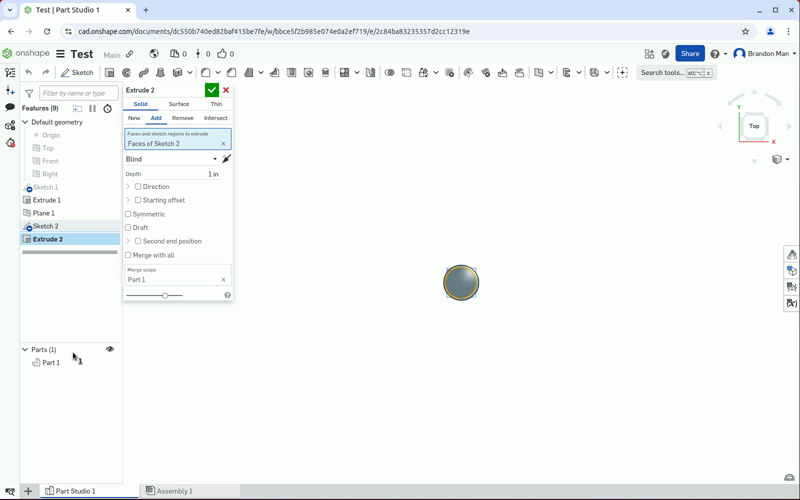
mouse_move(143, 106)
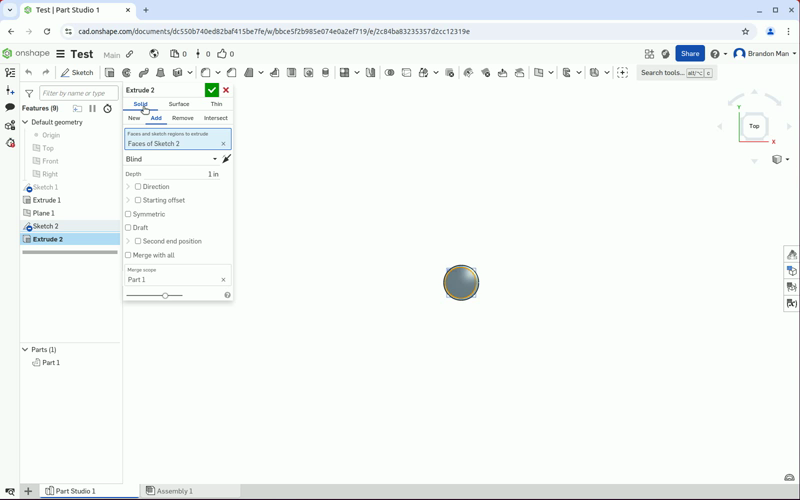
click(143, 106)
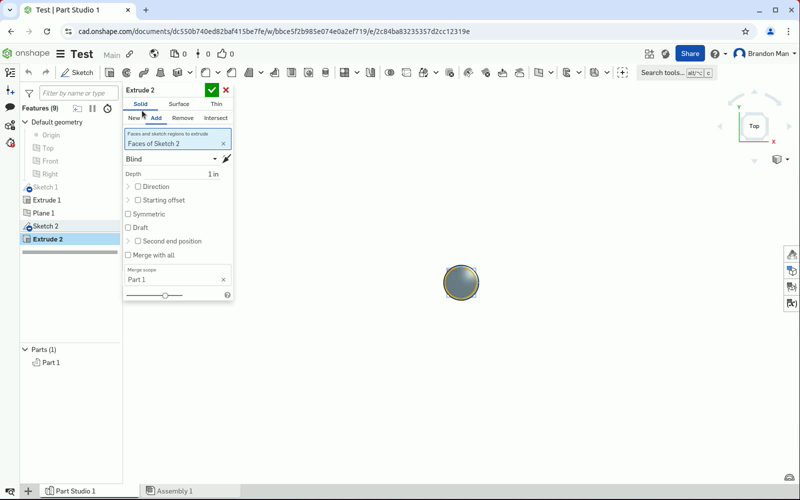
mouse_move(137, 120)
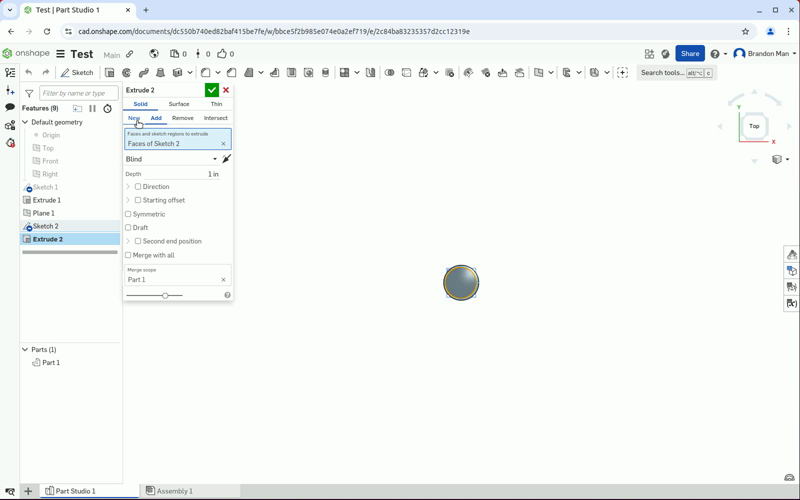
click(137, 120)
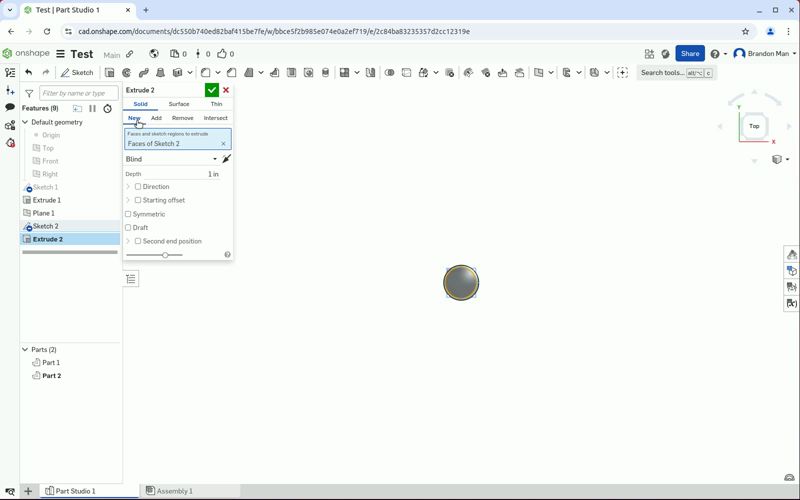
key(tab, 4)
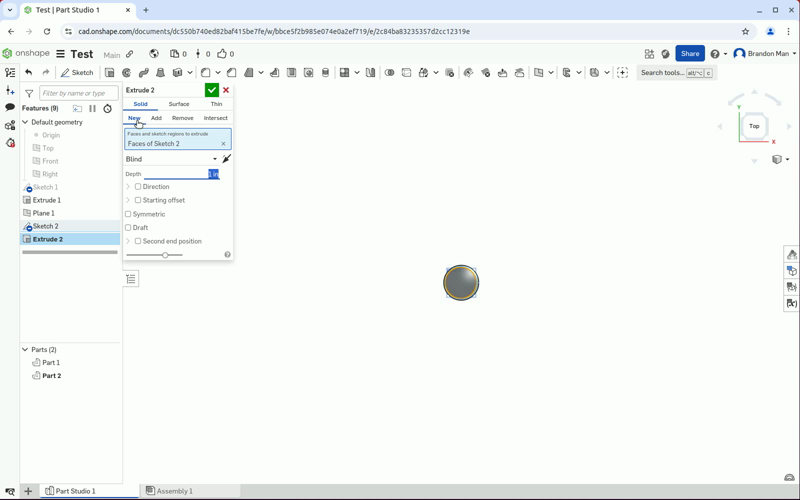
text(3.851)
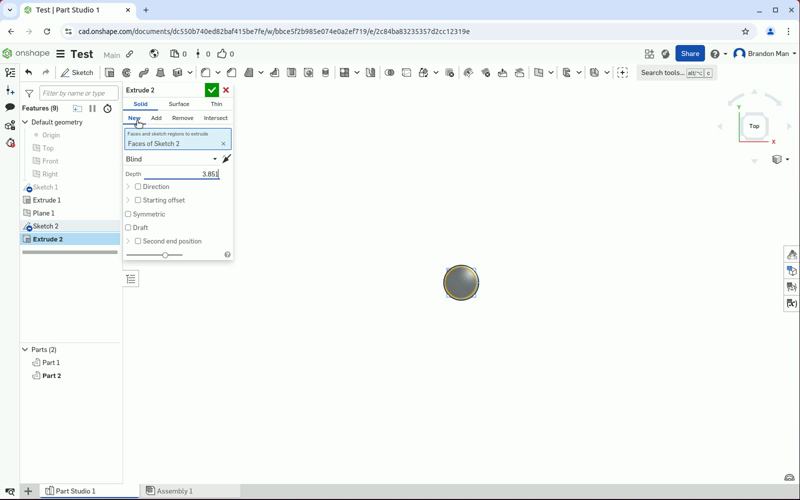
key(enter)
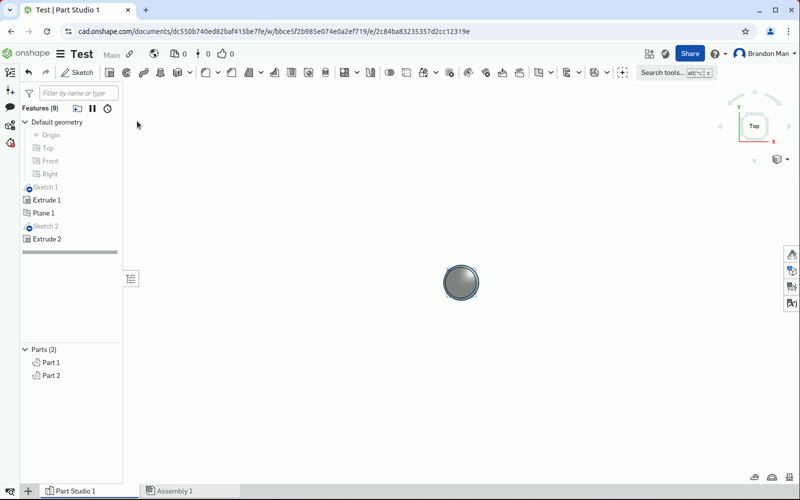
key(shift+h)
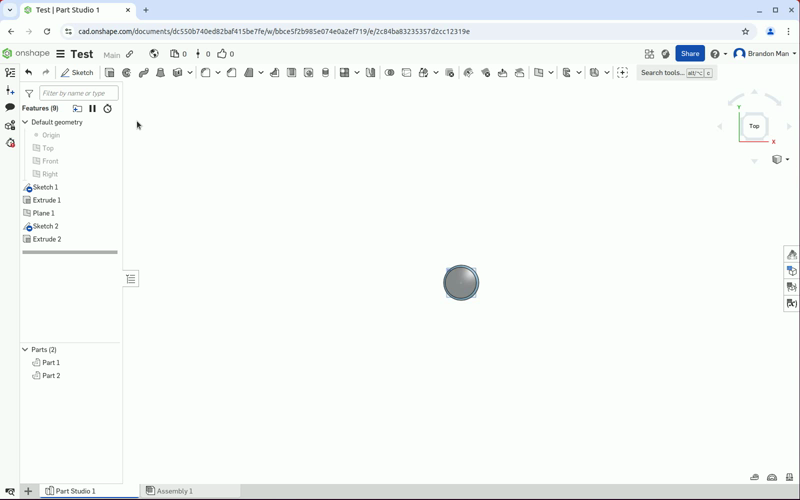
key(shift+h)
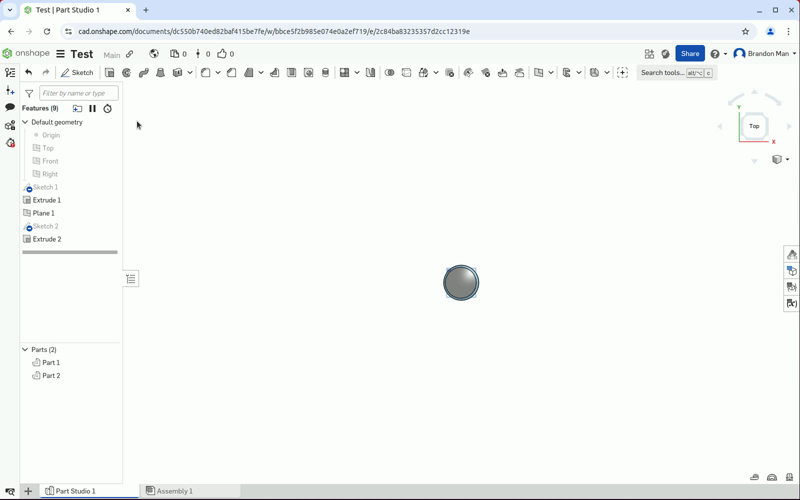
mouse_move(73, 189)
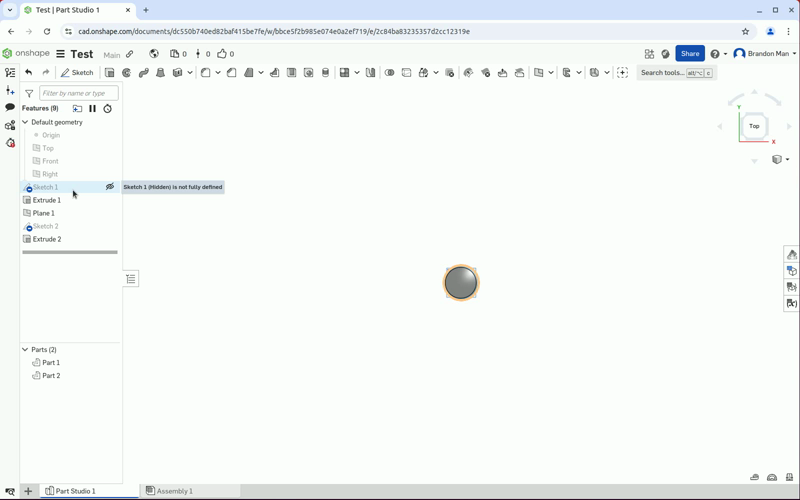
click(73, 189)
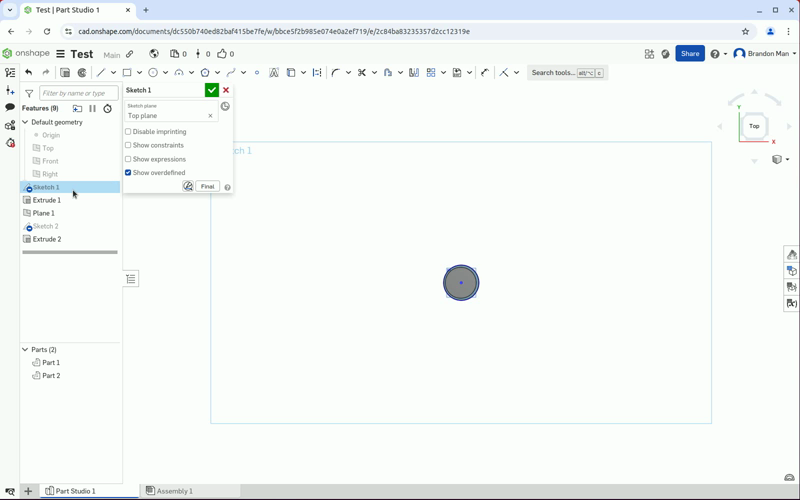
mouse_move(229, 92)
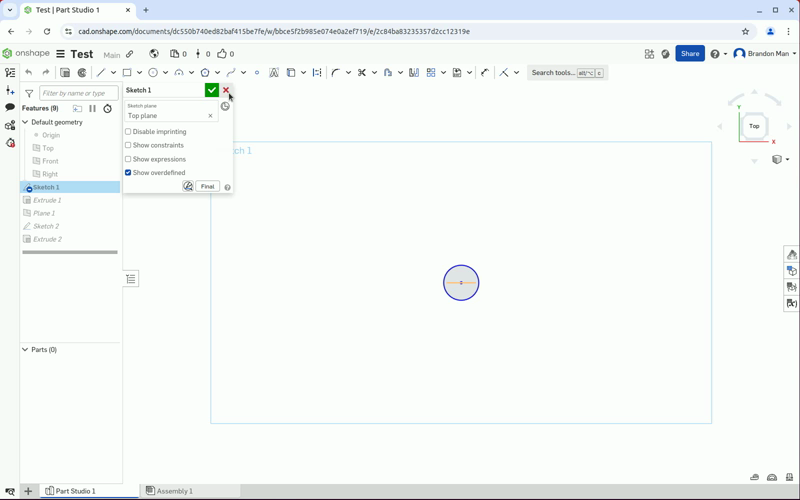
click(229, 92)
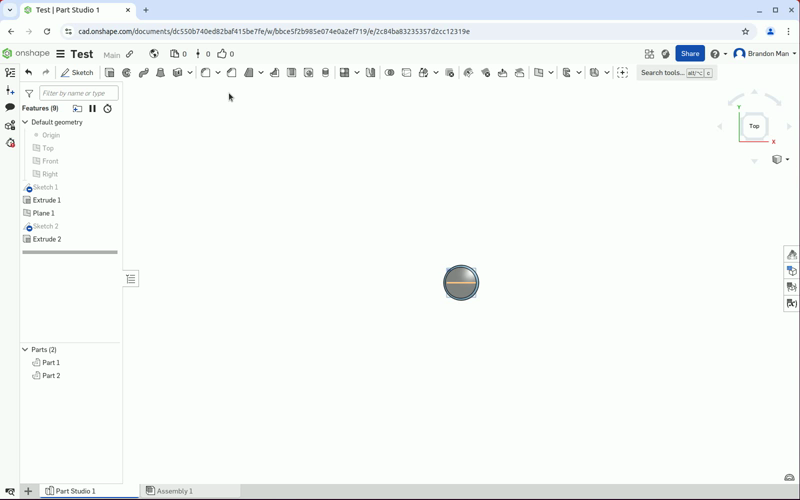
mouse_move(541, 75)
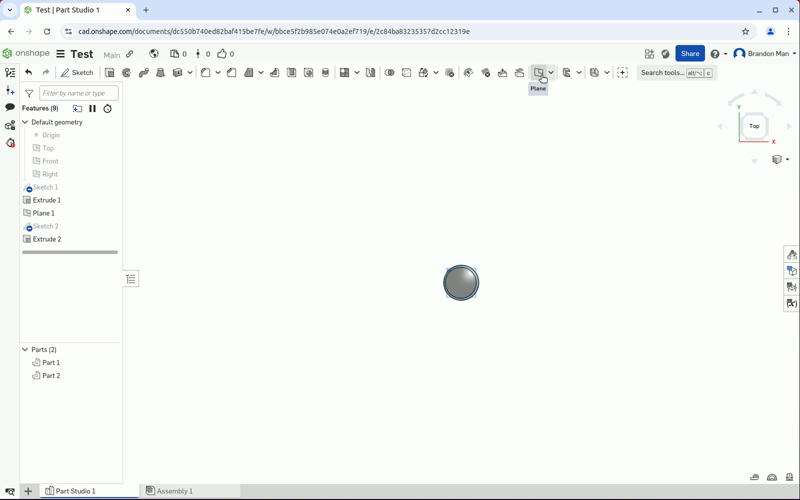
click(541, 75)
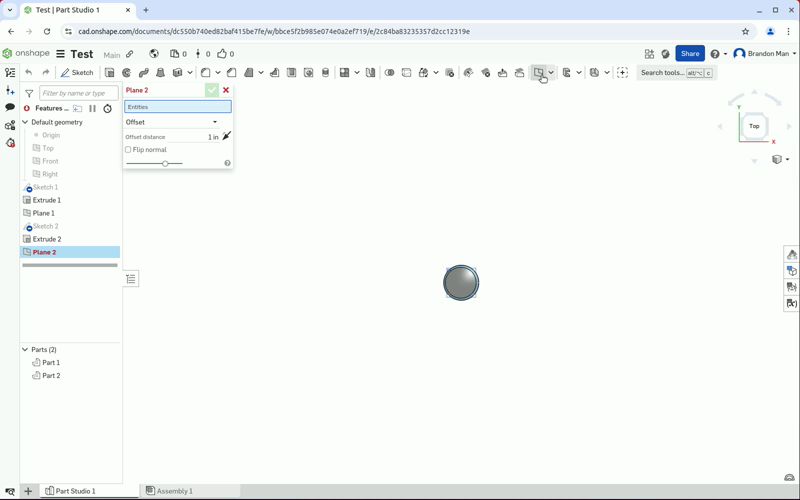
mouse_move(73, 150)
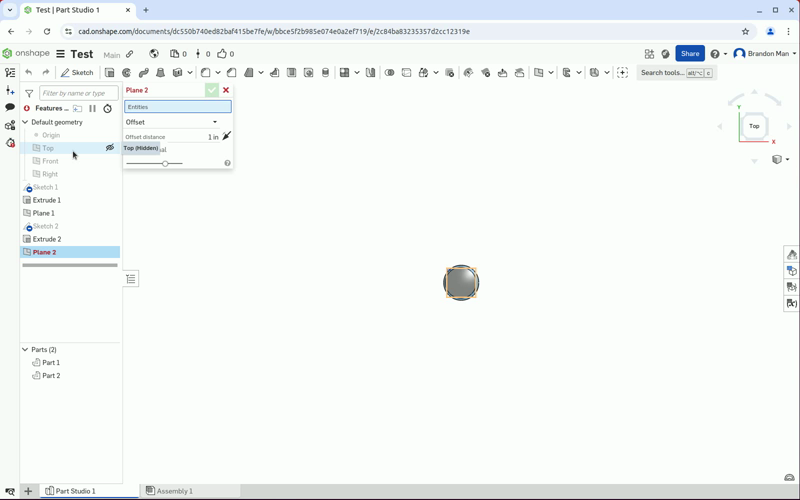
click(73, 150)
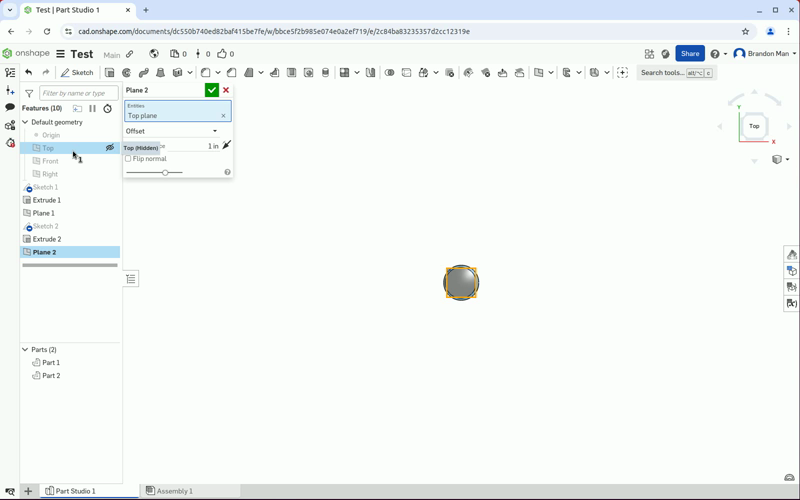
key(tab, 2)
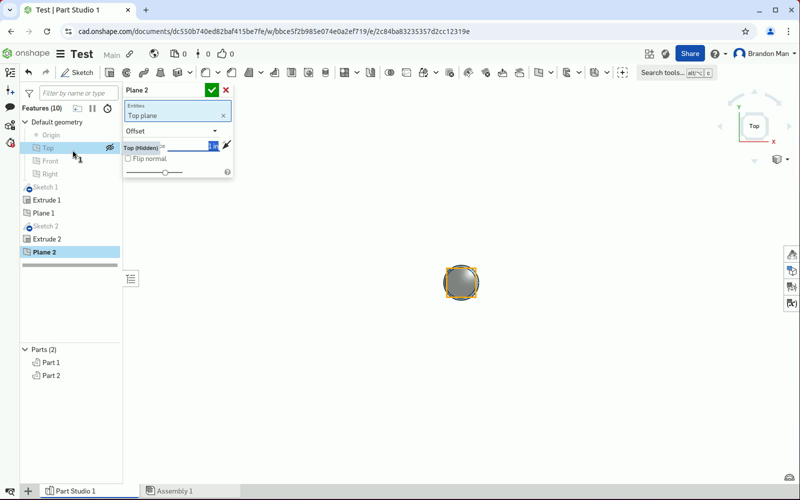
text(13.711)
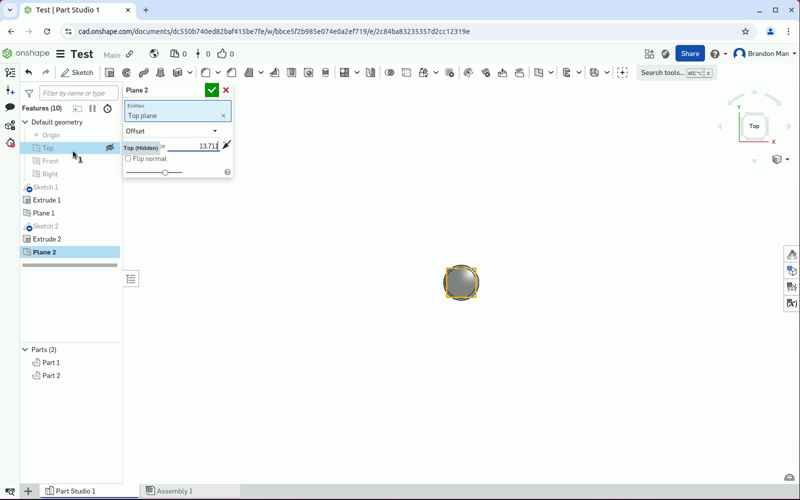
key(enter, 2)
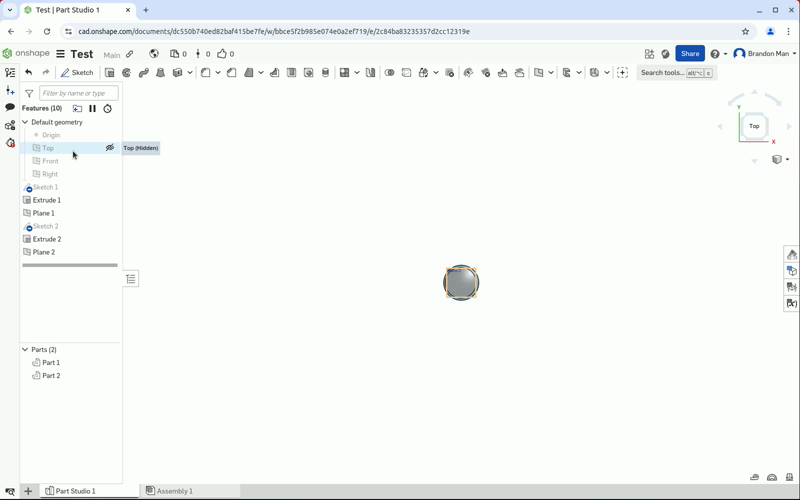
key(shift+s)
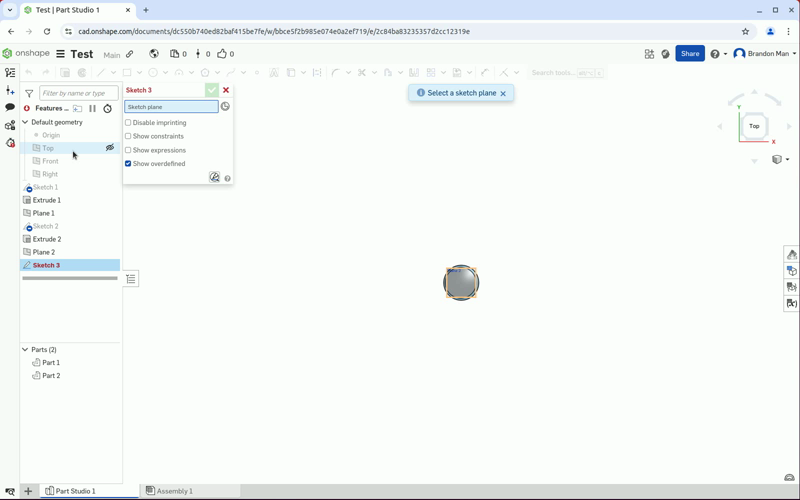
mouse_move(73, 254)
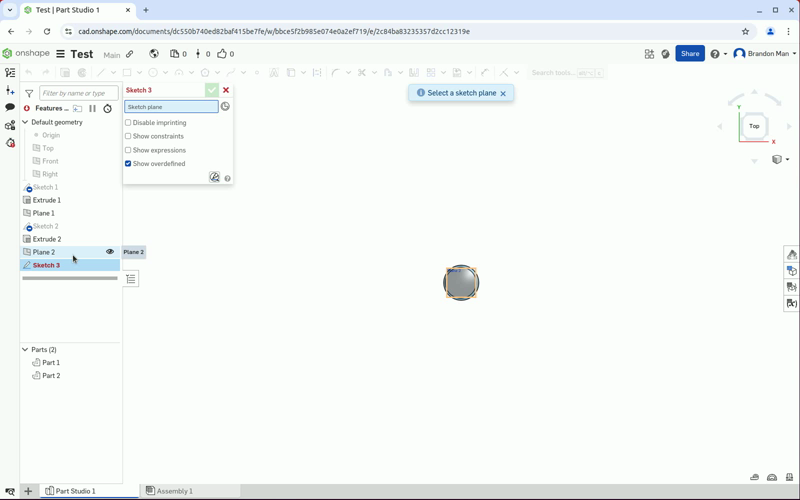
click(73, 254)
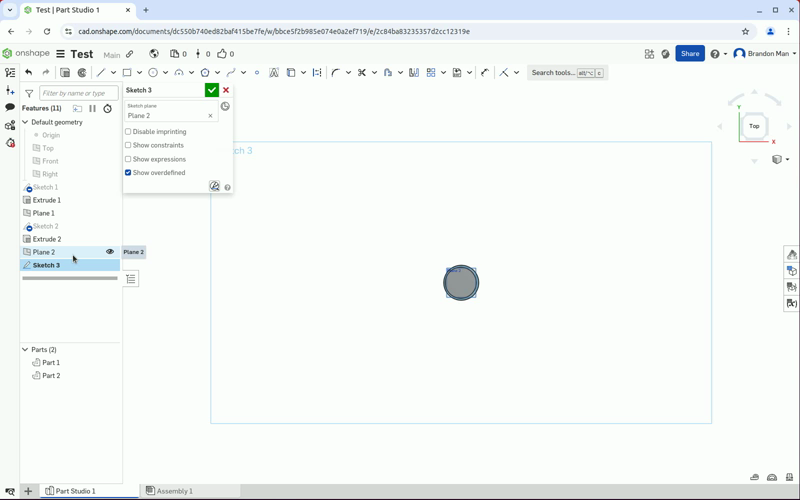
mouse_move(73, 352)
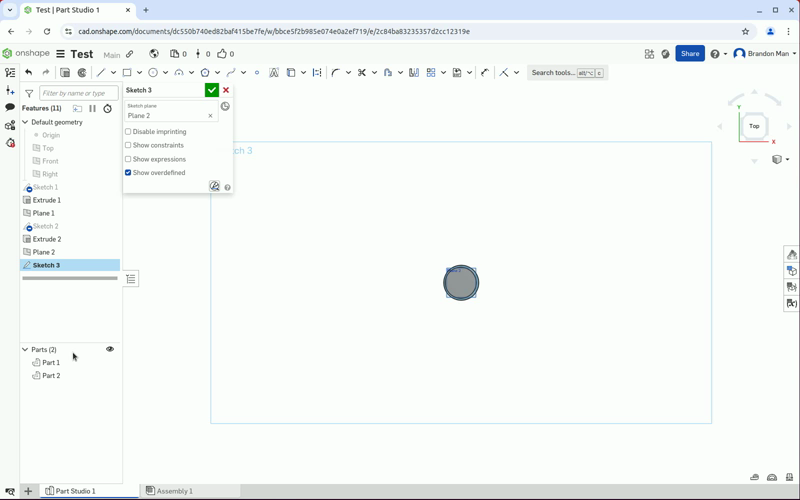
key(y)
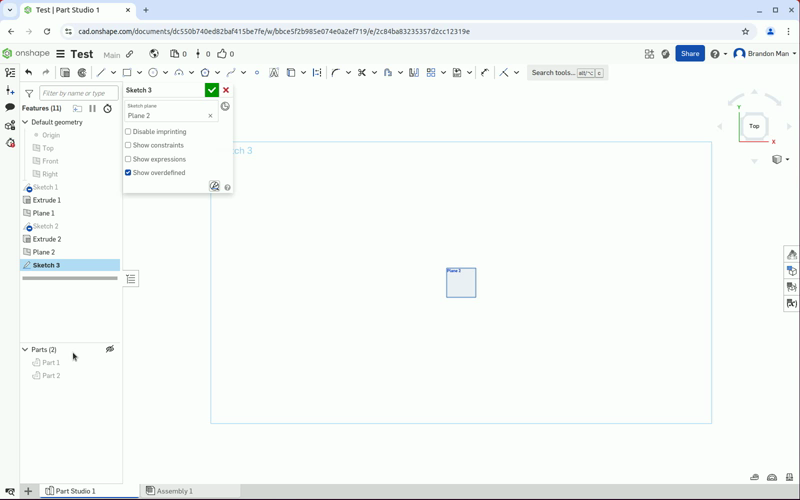
key(c)
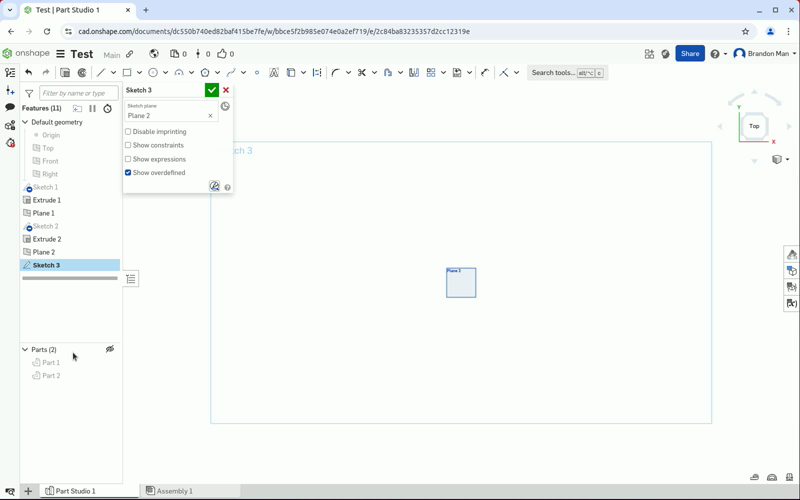
key_down(shift)
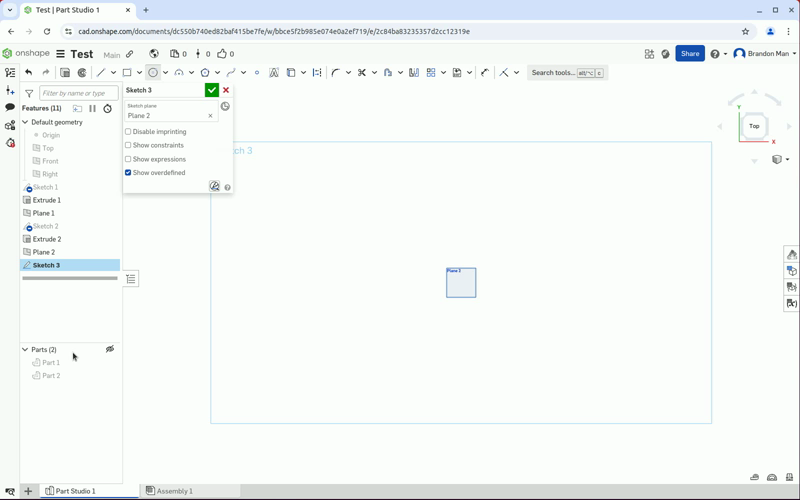
mouse_move(461, 282)
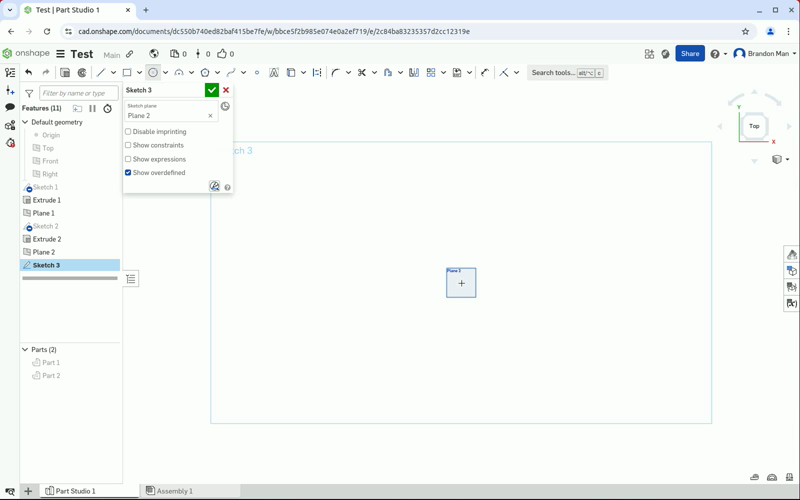
click(461, 282)
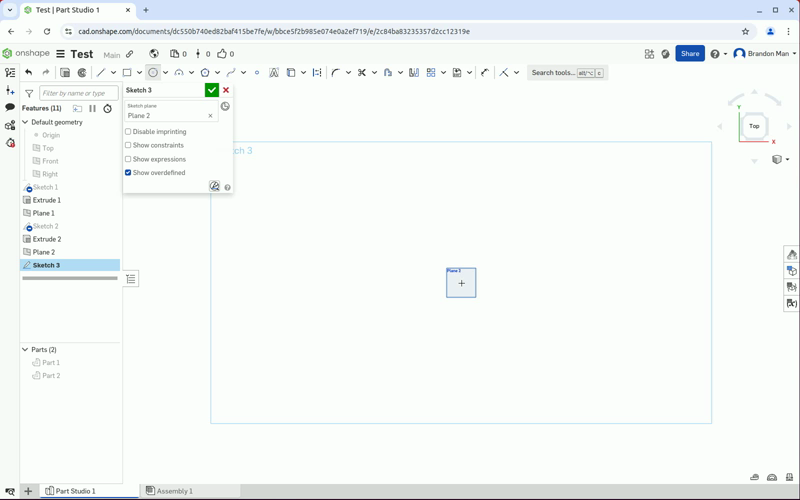
key_up(shift)
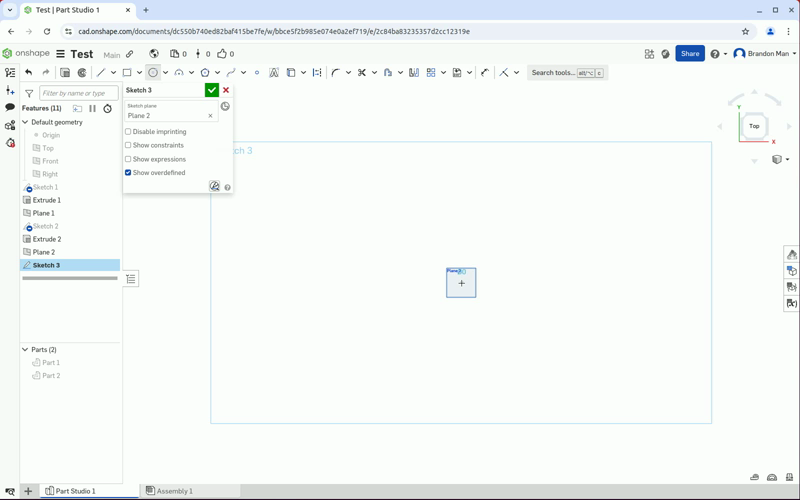
mouse_move(473, 282)
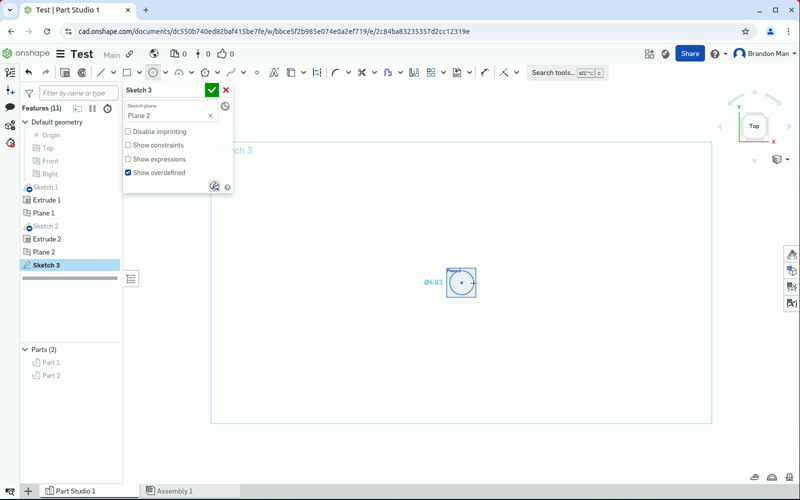
click(473, 282)
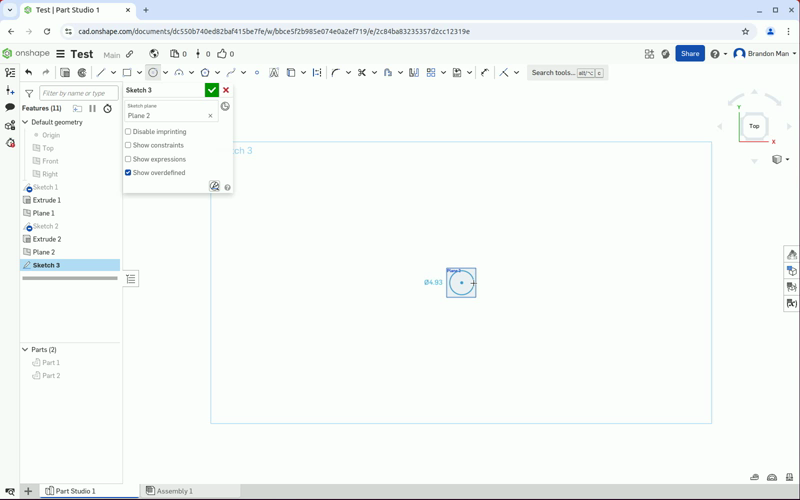
key(esc)
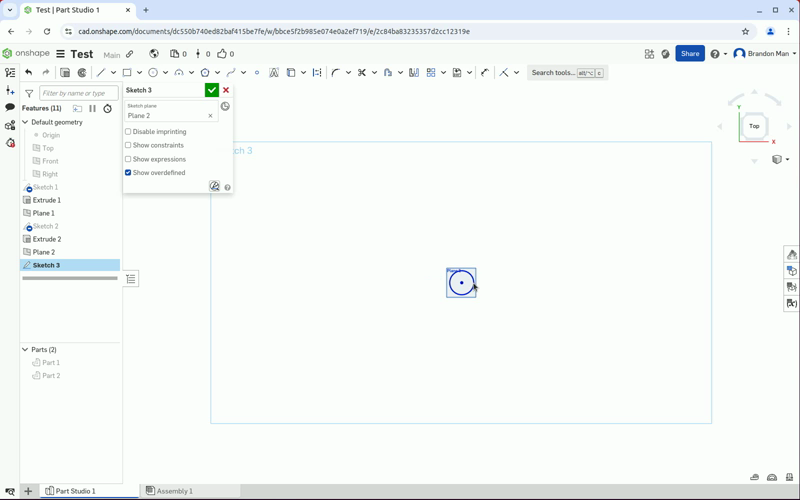
mouse_move(457, 278)
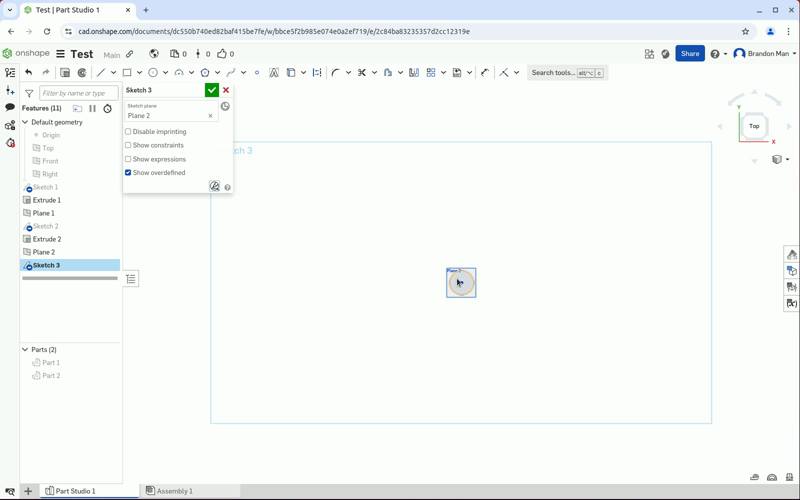
scroll(6)
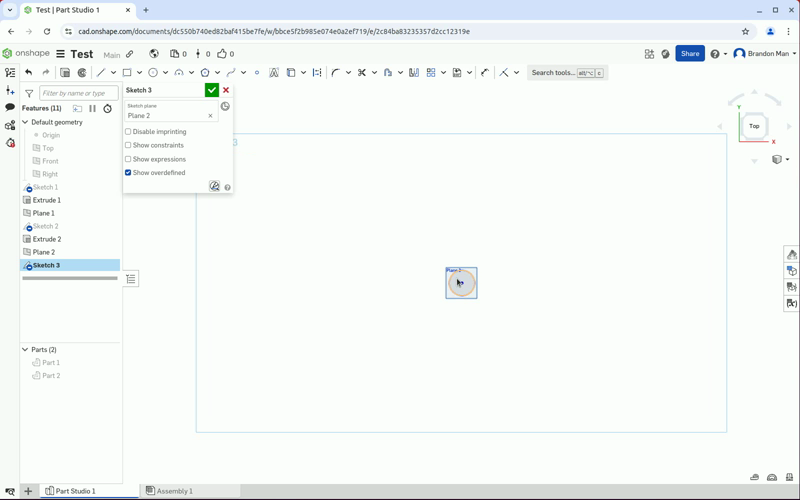
scroll(6)
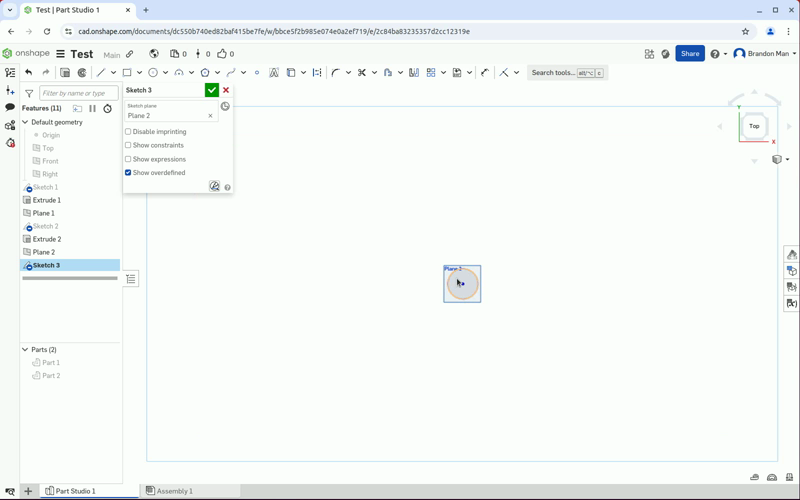
scroll(6)
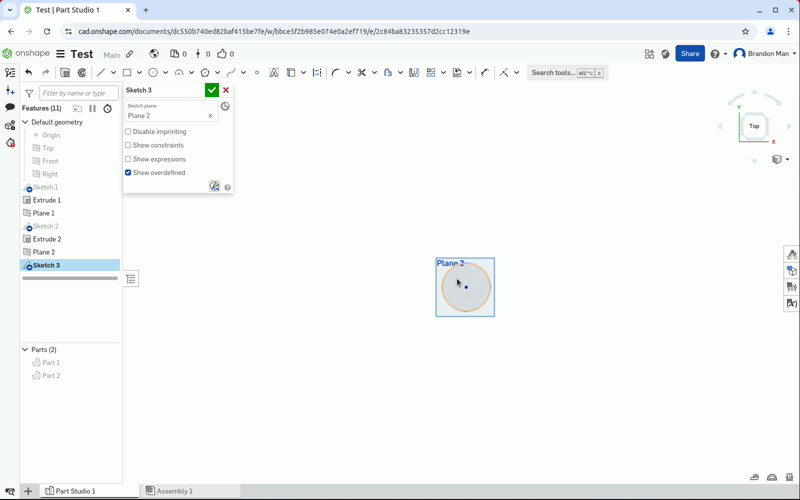
scroll(6)
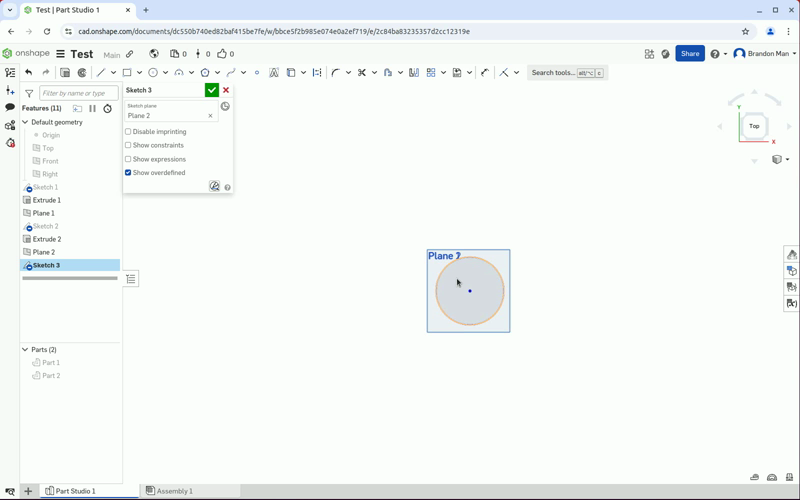
scroll(6)
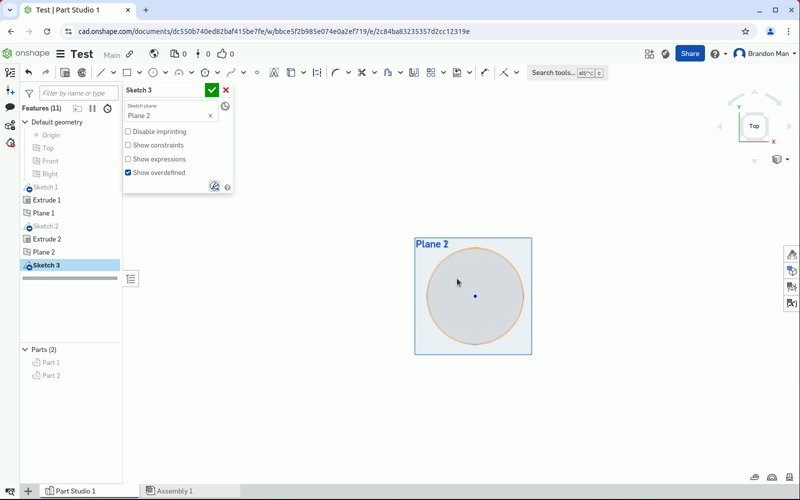
scroll(6)
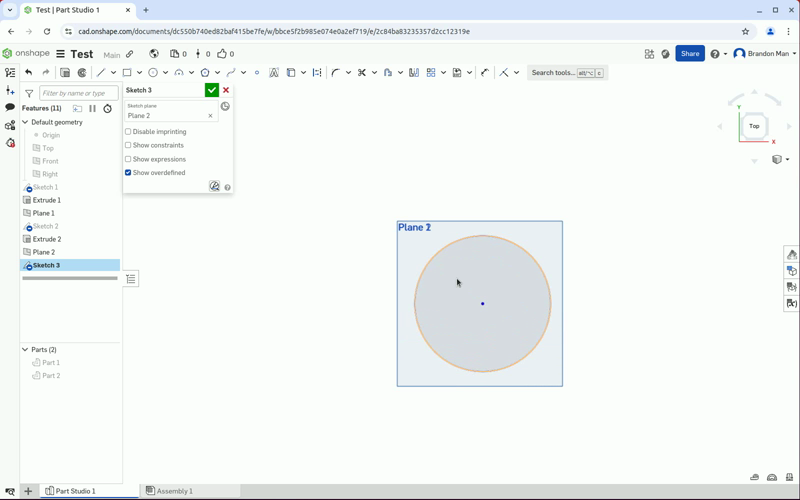
scroll(6)
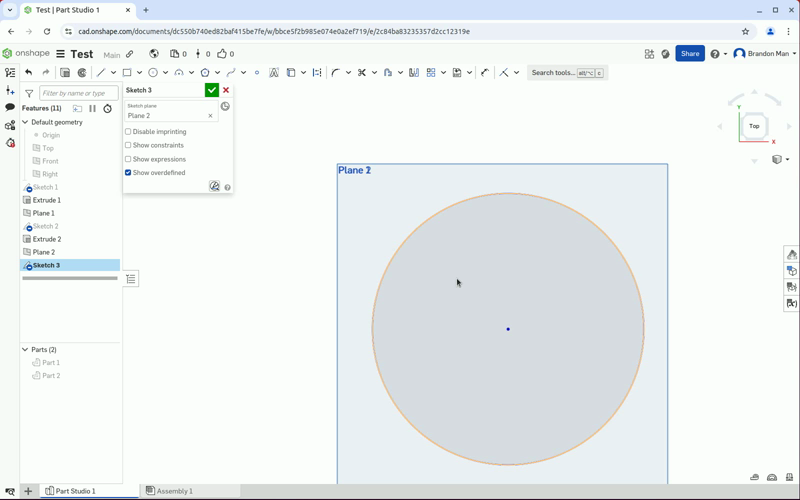
click(457, 278)
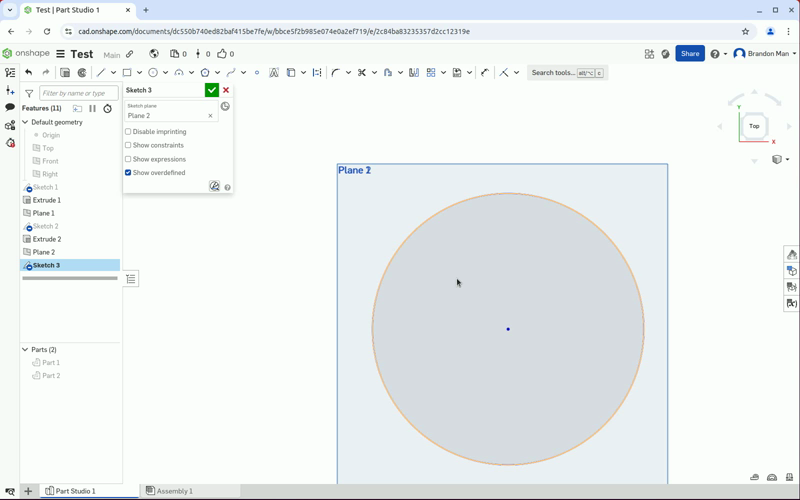
scroll(-6)
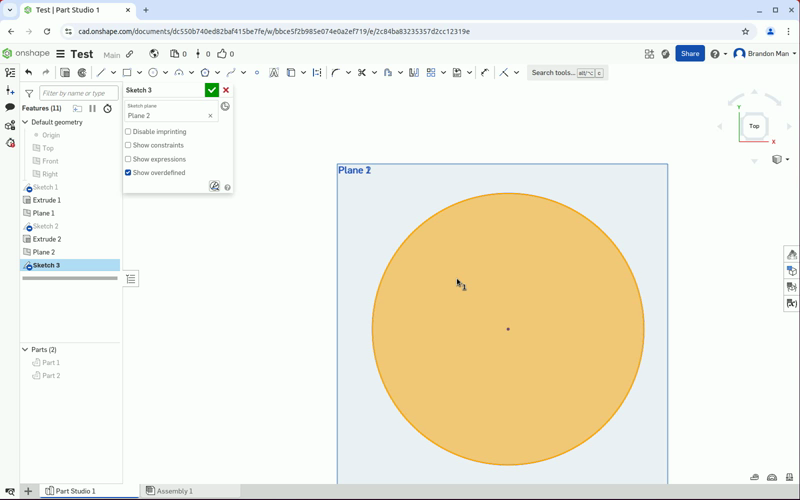
scroll(-6)
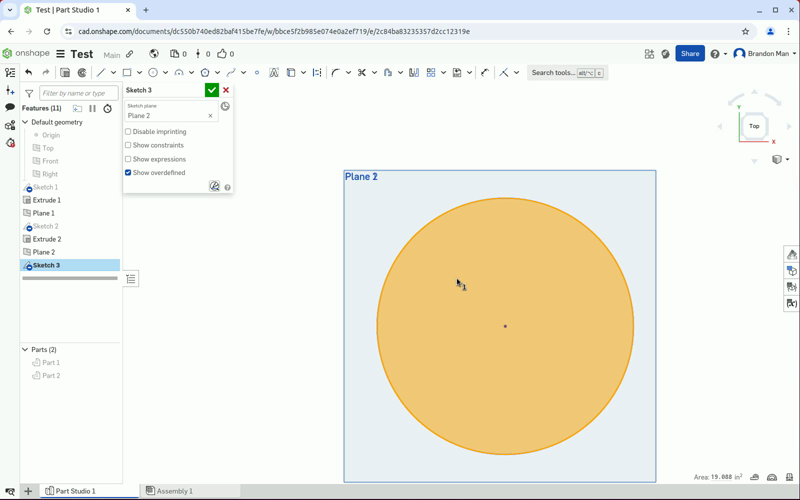
scroll(-6)
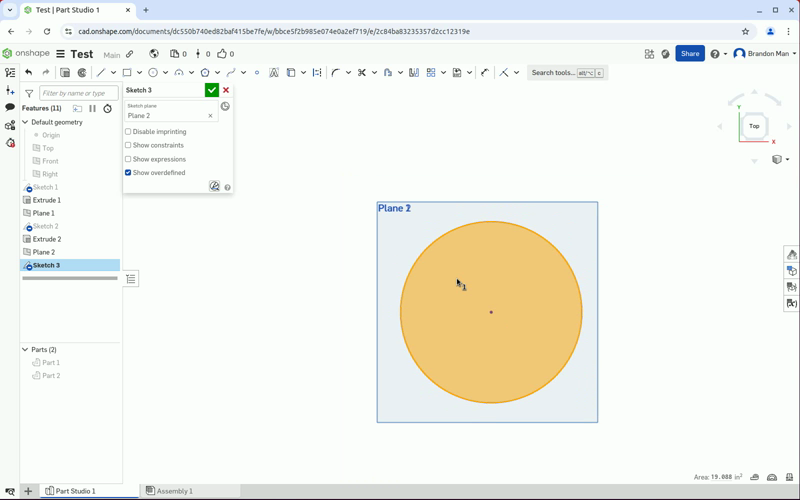
scroll(-6)
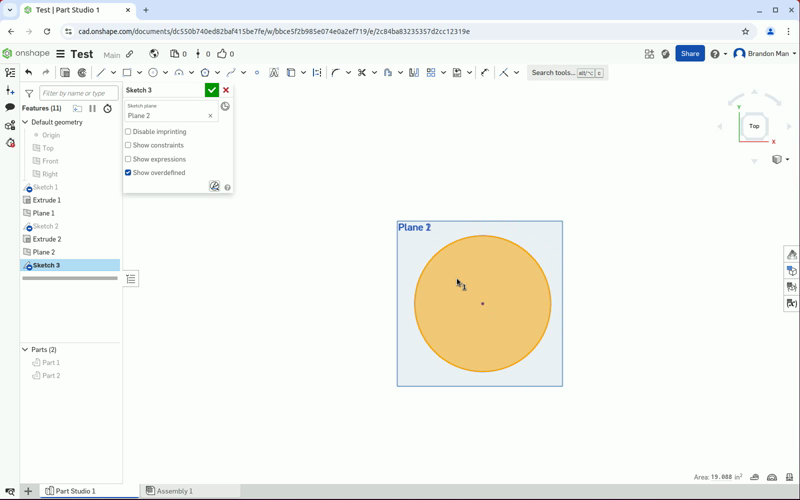
scroll(-6)
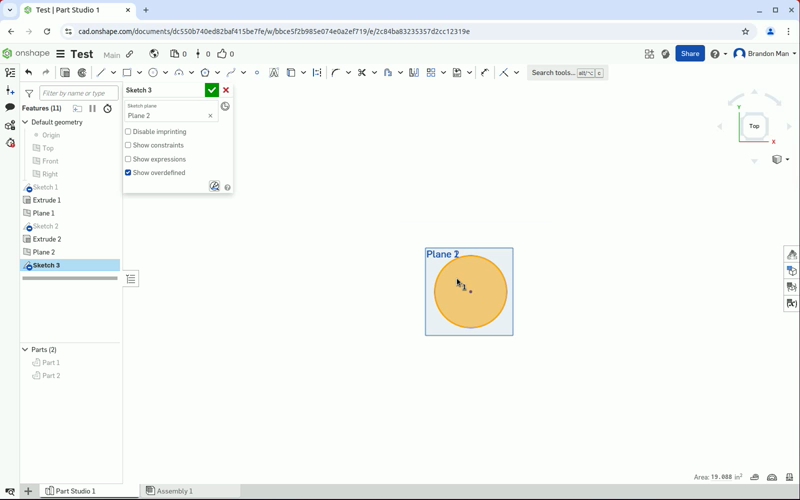
scroll(-6)
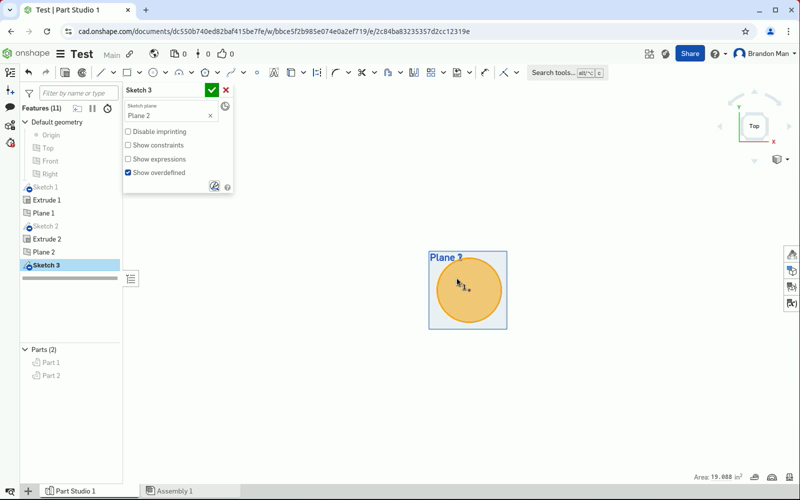
scroll(-6)
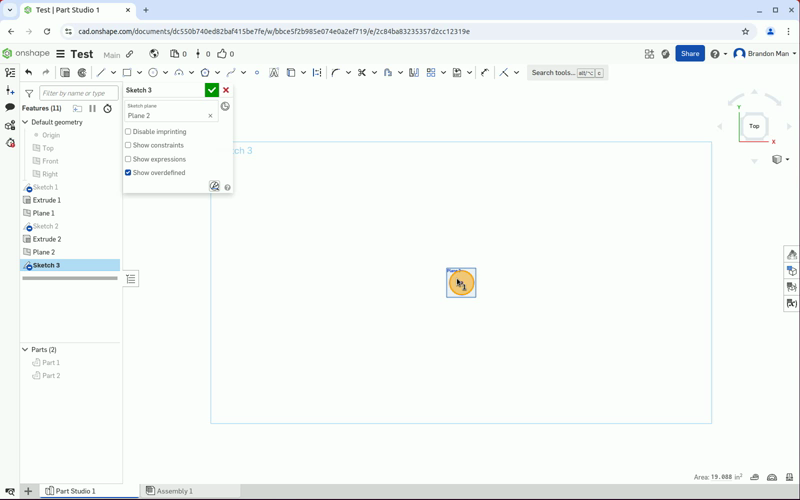
mouse_move(73, 352)
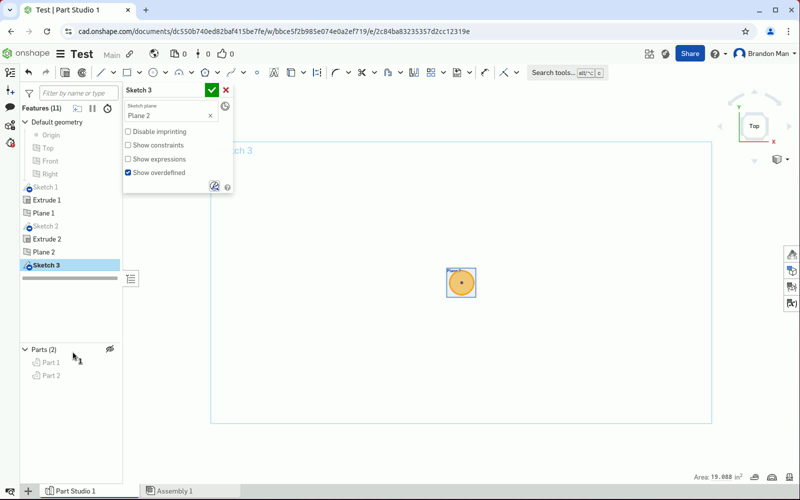
key(shift+y)
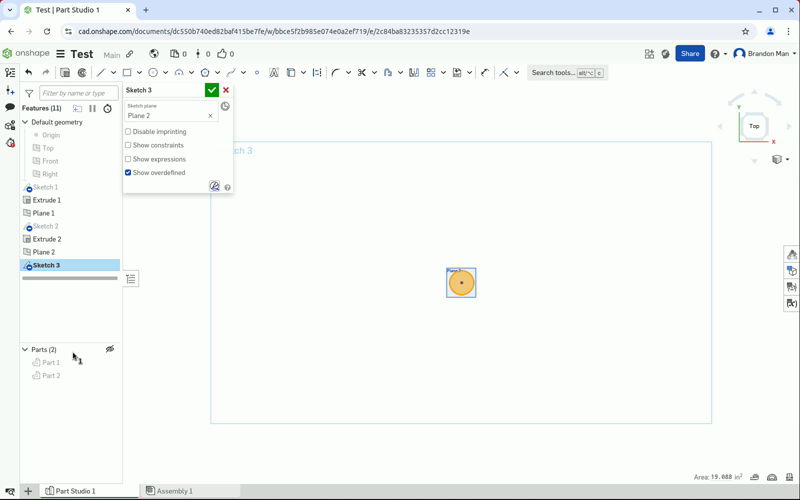
key(shift+e)
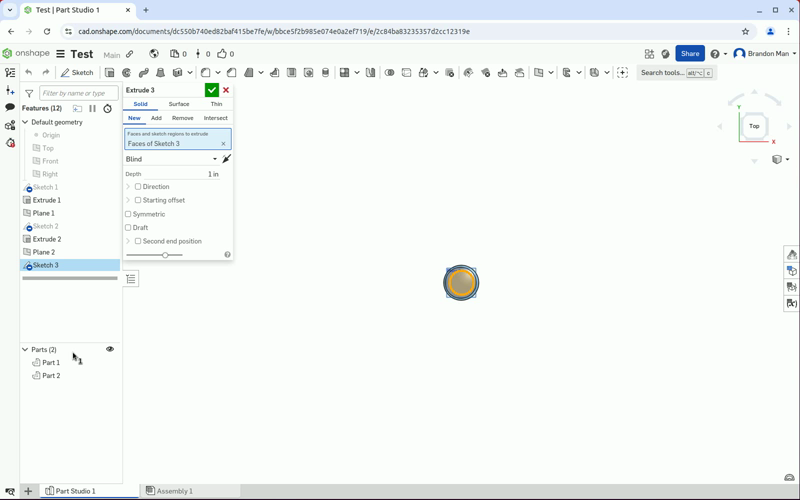
mouse_move(143, 106)
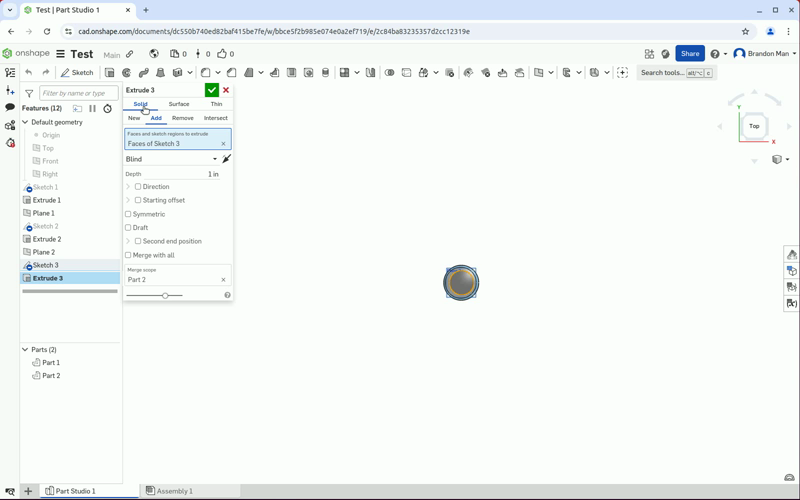
click(143, 106)
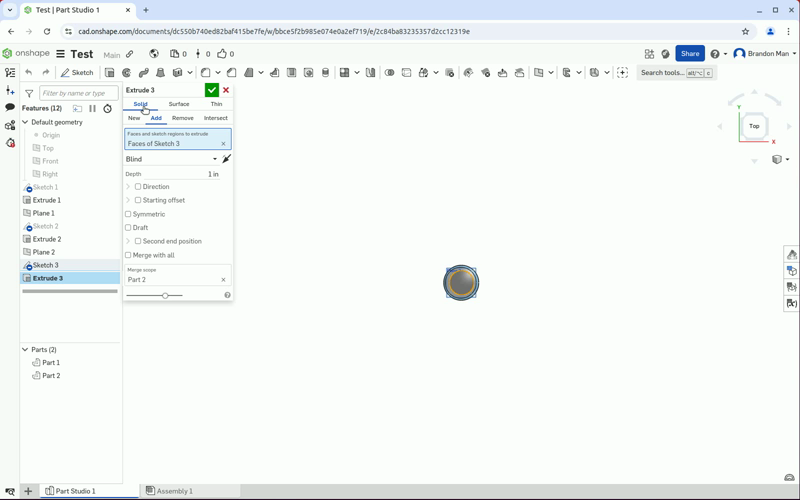
mouse_move(137, 120)
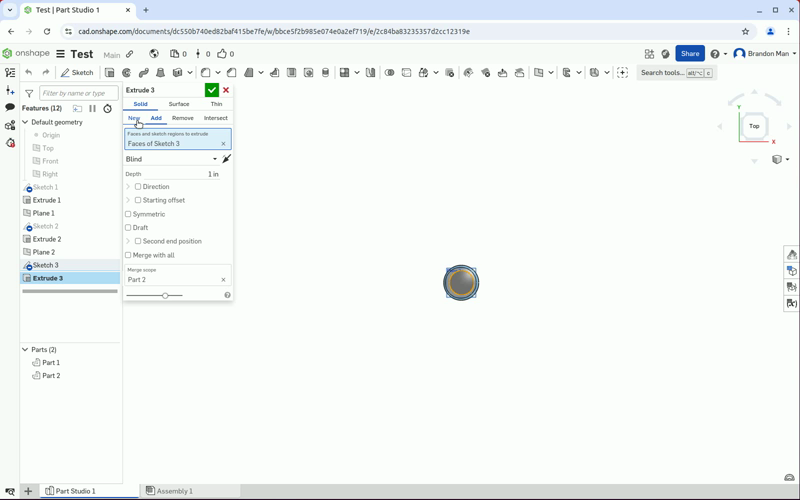
click(137, 120)
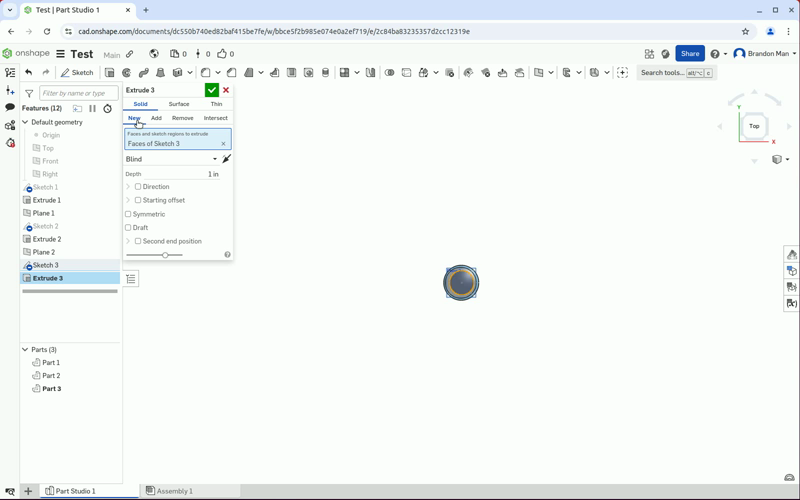
key(tab, 4)
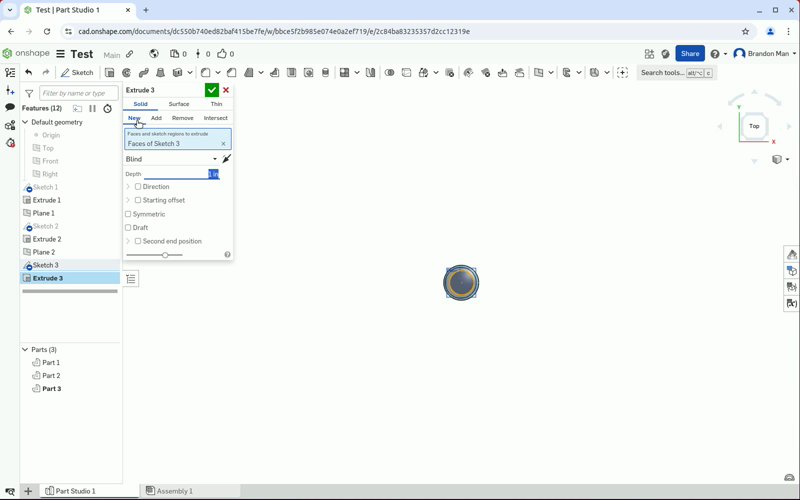
text(9.388)
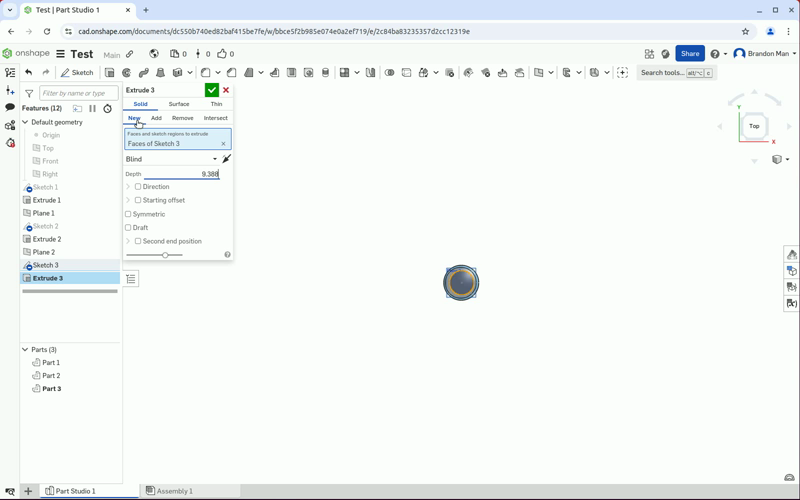
key(enter)
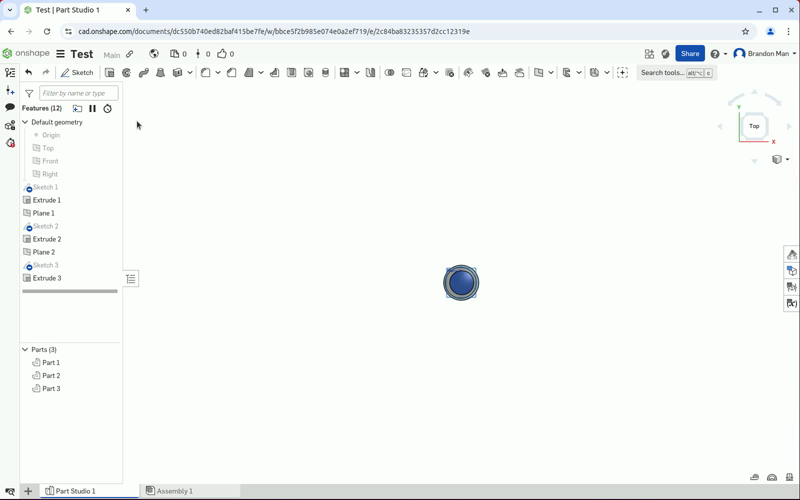
key(shift+h)
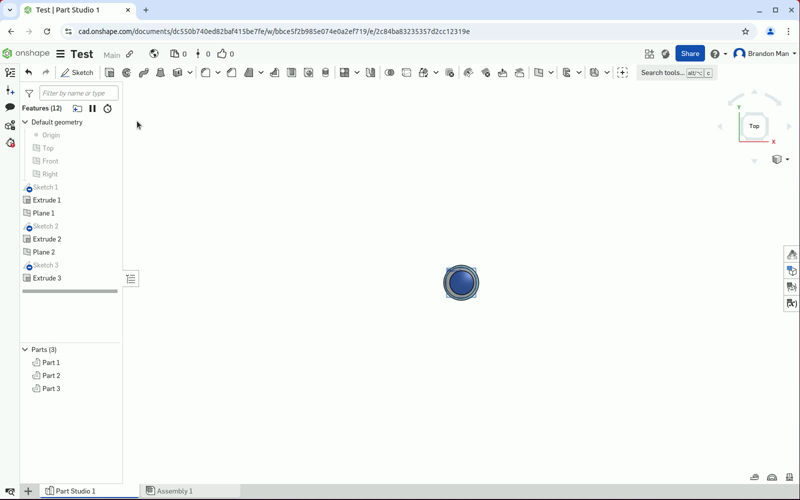
key(shift+h)
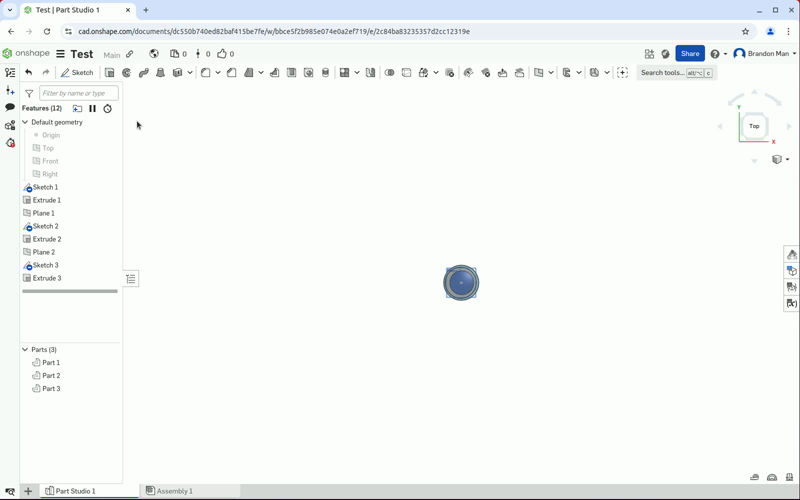
key(shift+7)
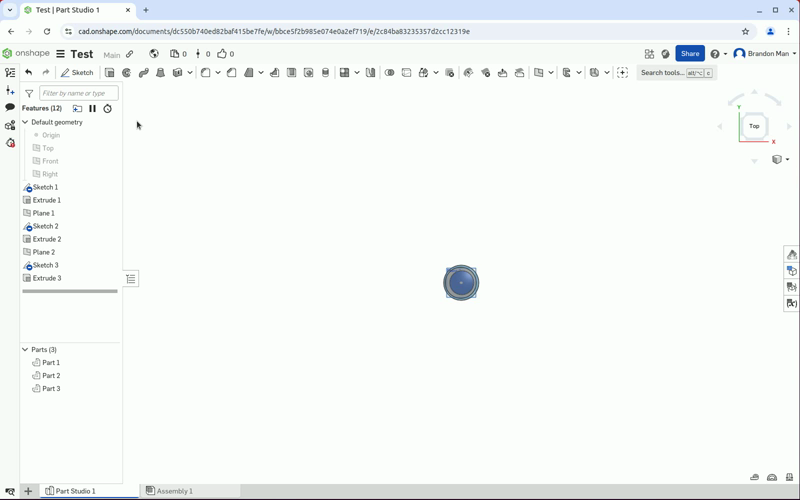
key(up, 3)
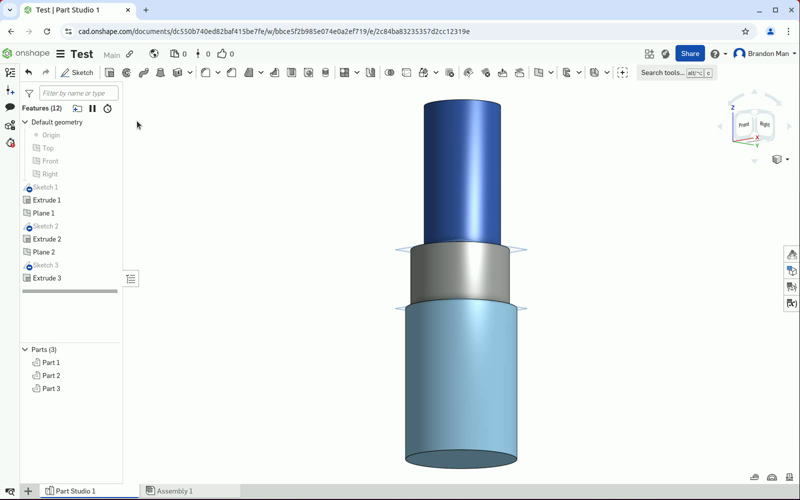
key(left, 3)
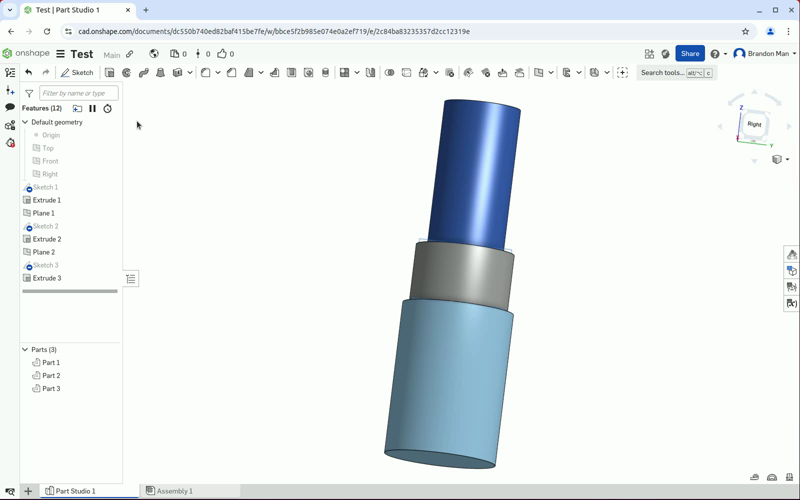
key(right, 3)
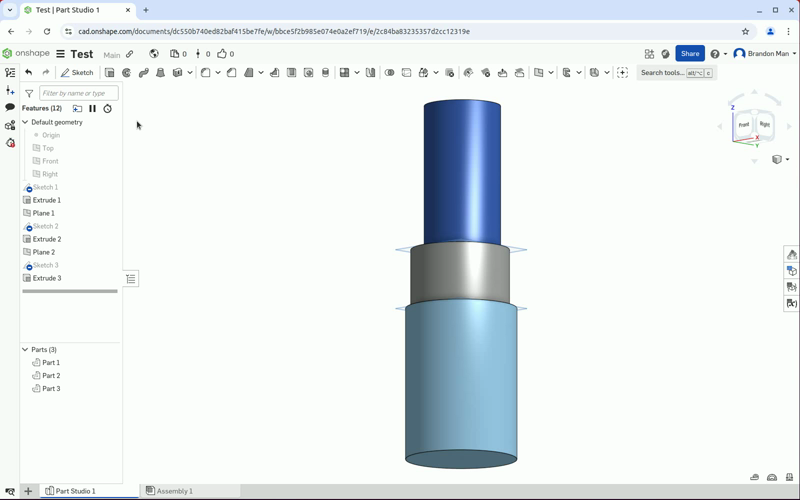
key(down, 3)
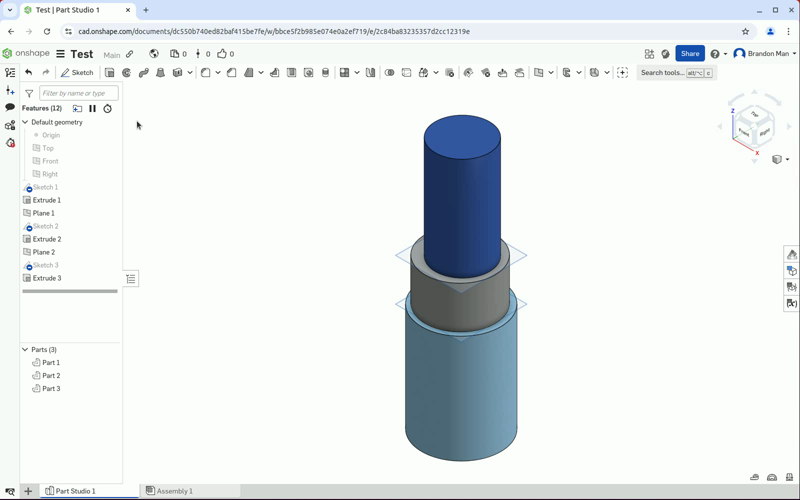
mouse_move(73, 189)
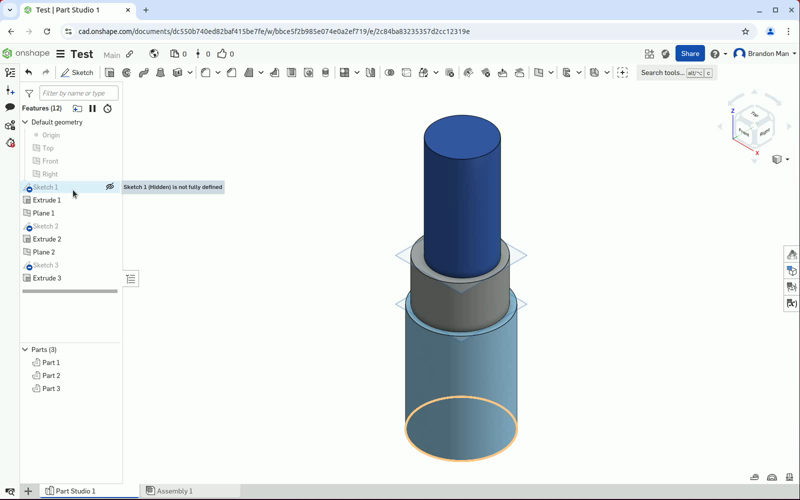
click(73, 189)